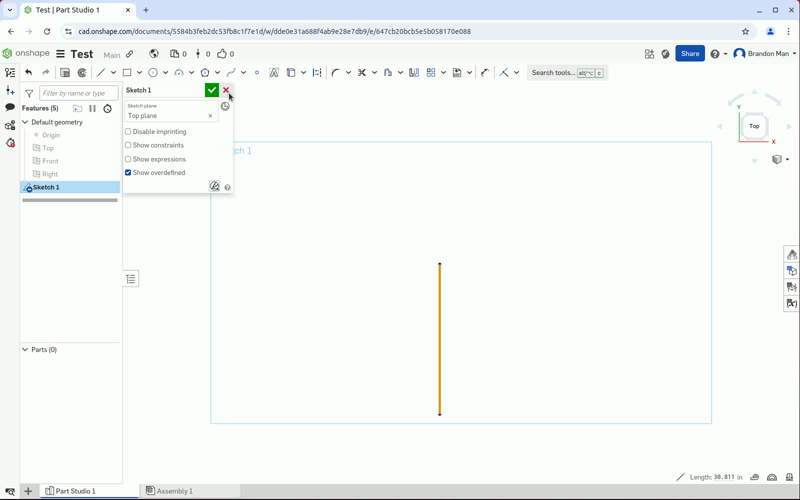
key(shift+h)
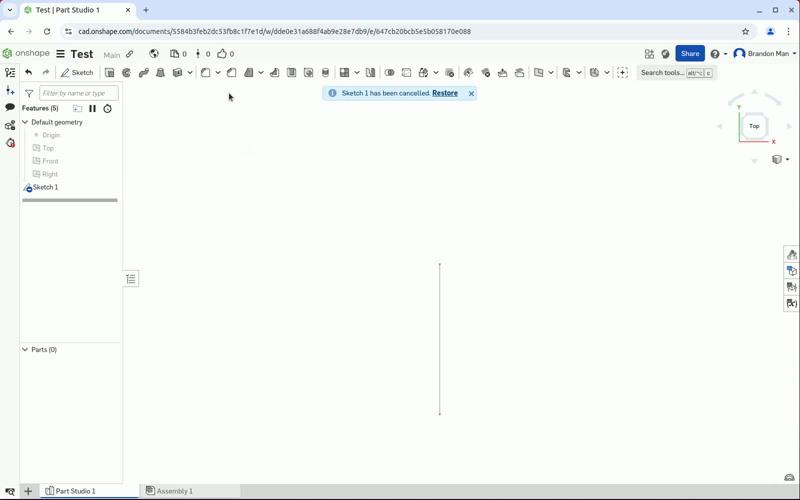
key(shift+s)
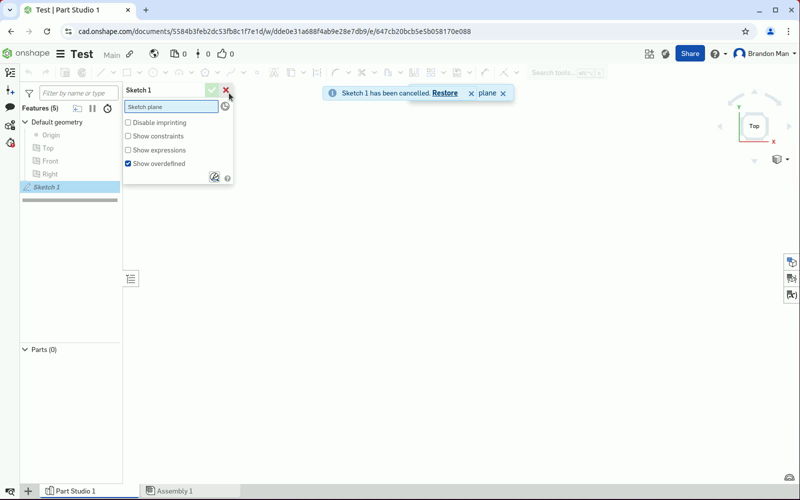
mouse_move(73, 150)
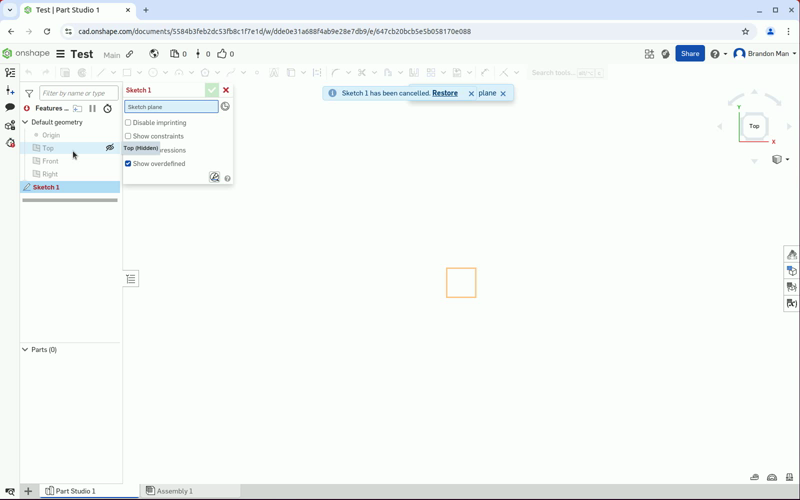
click(73, 150)
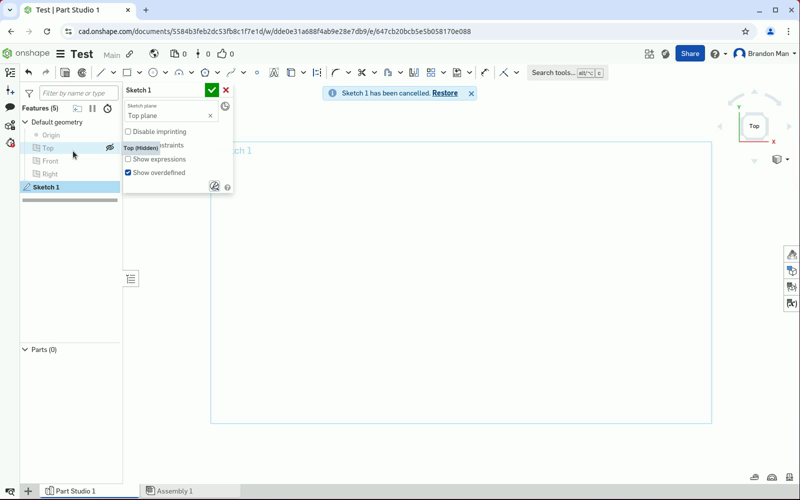
mouse_move(73, 352)
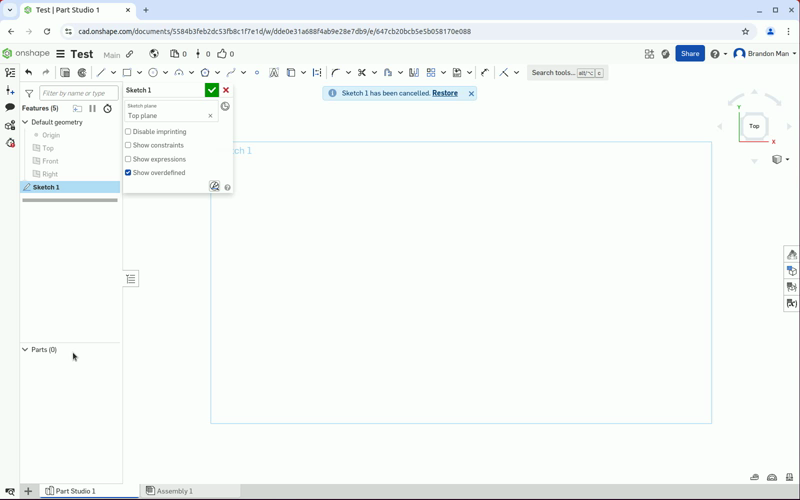
key(y)
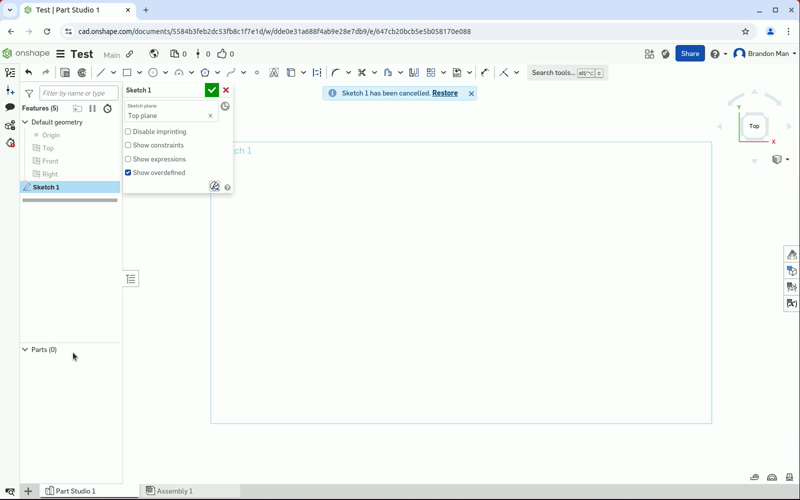
key(l)
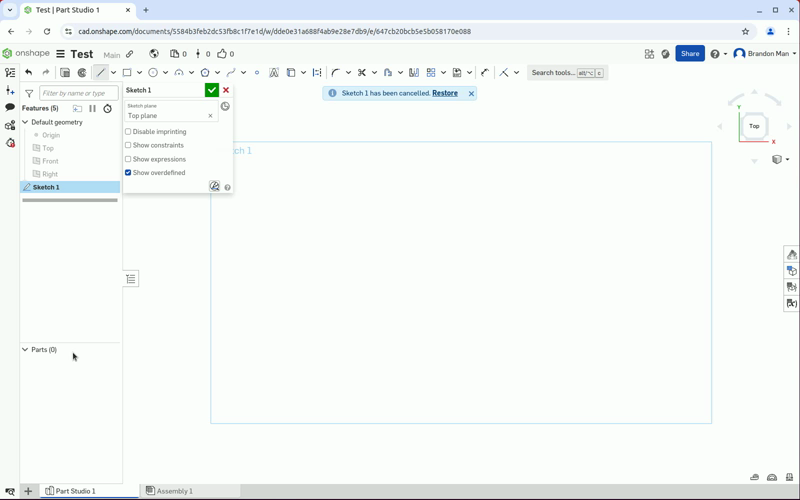
key_down(shift)
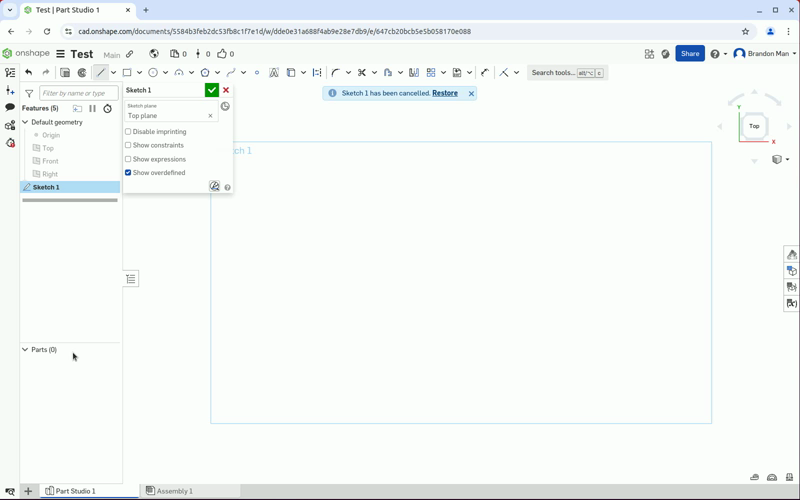
mouse_move(348, 293)
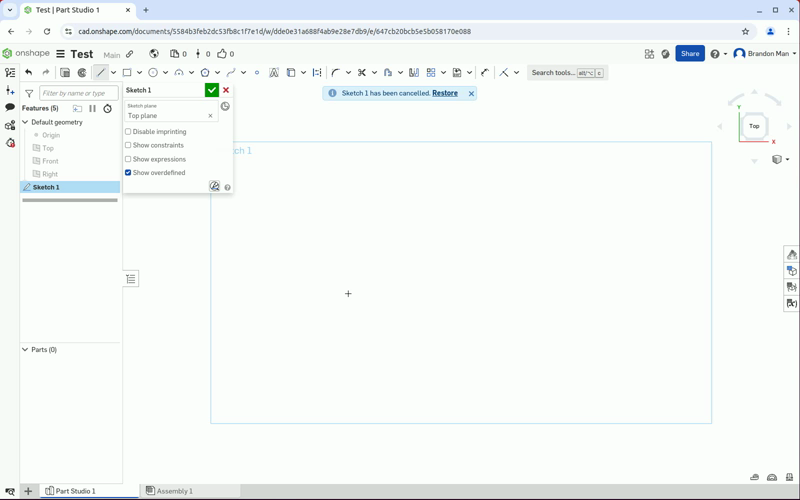
click(348, 293)
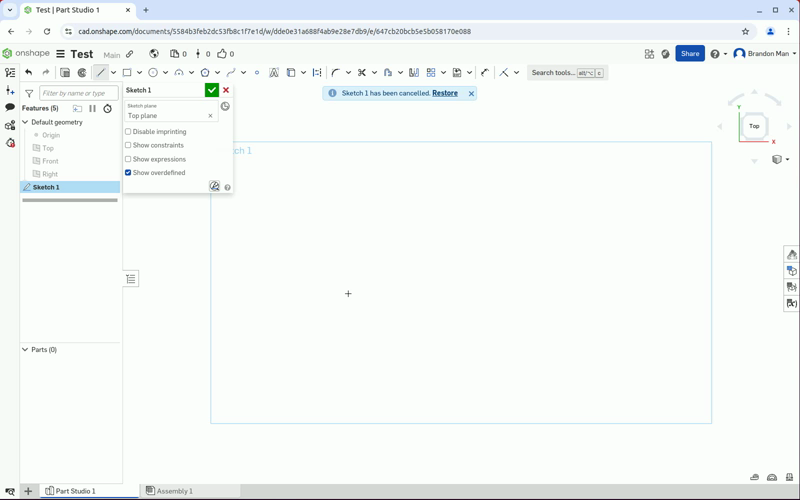
key_up(shift)
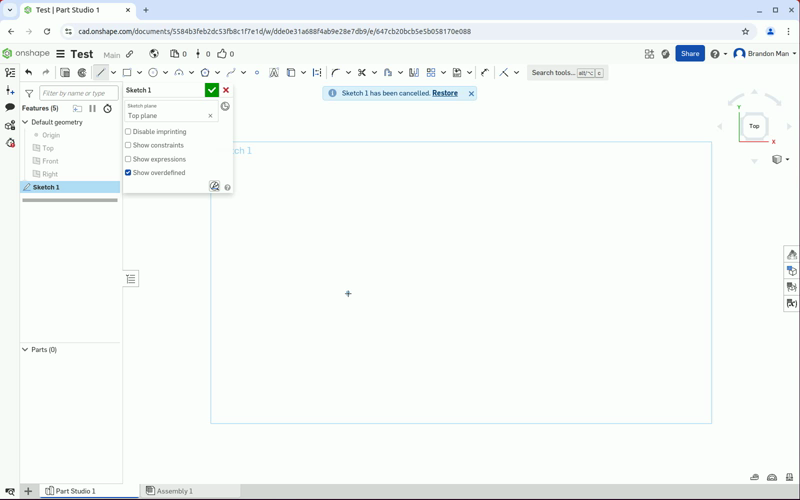
key_down(shift)
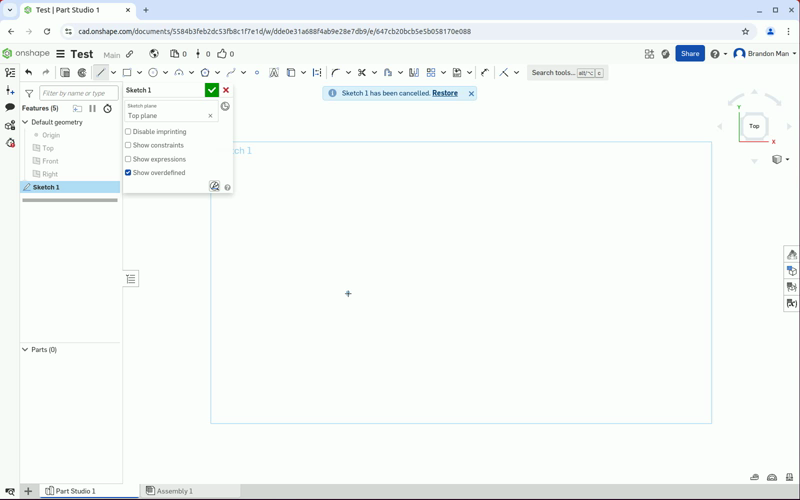
mouse_move(378, 293)
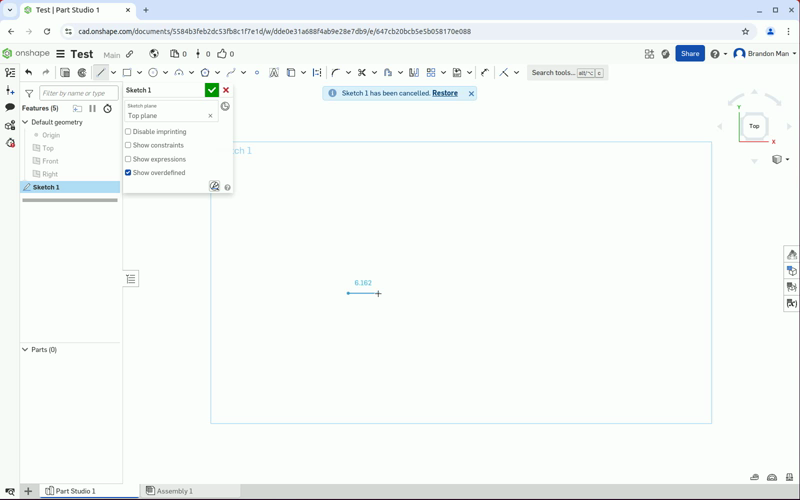
mouse_move(401, 293)
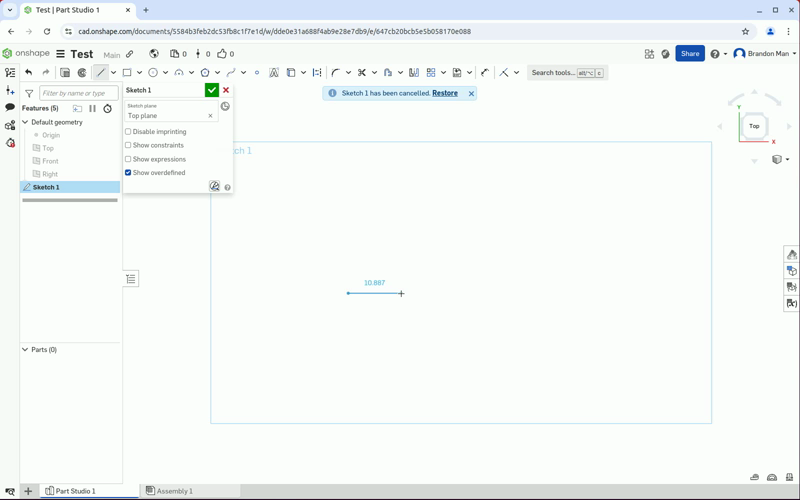
click(401, 293)
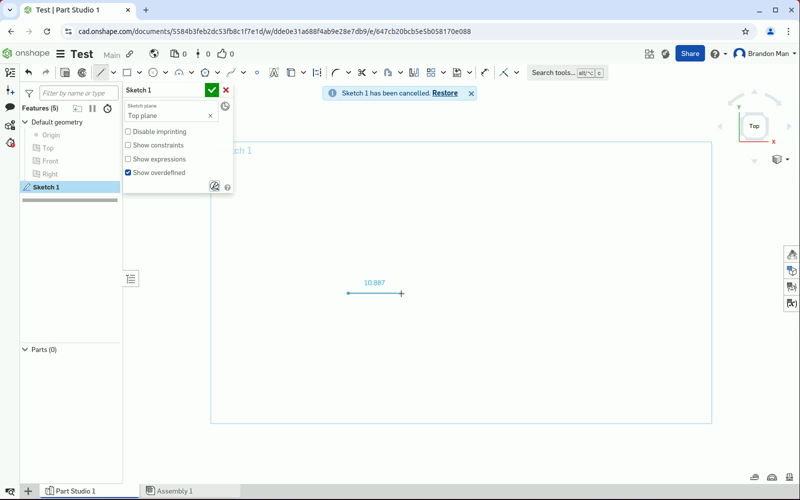
key_up(shift)
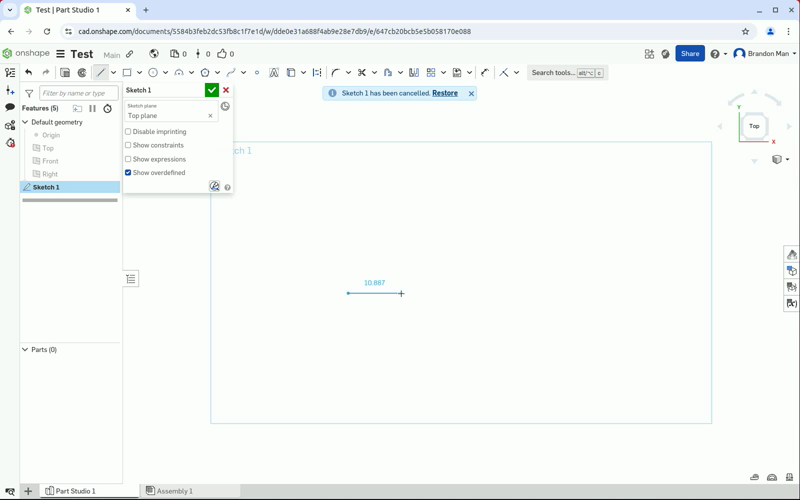
key_down(shift)
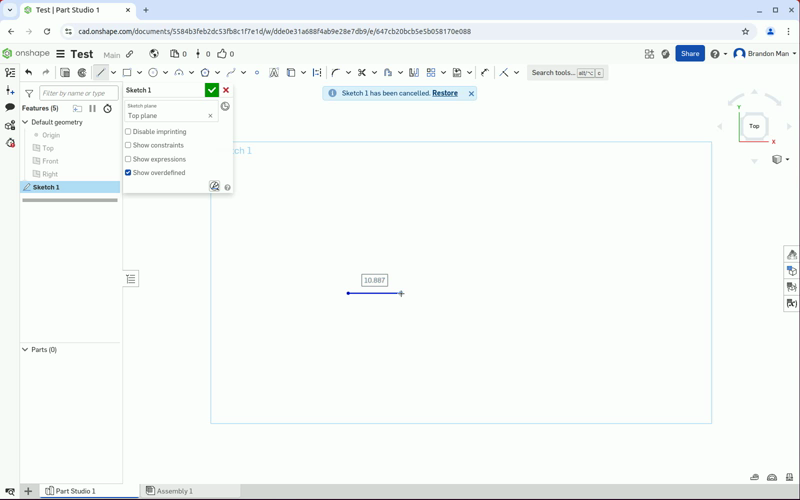
mouse_move(401, 184)
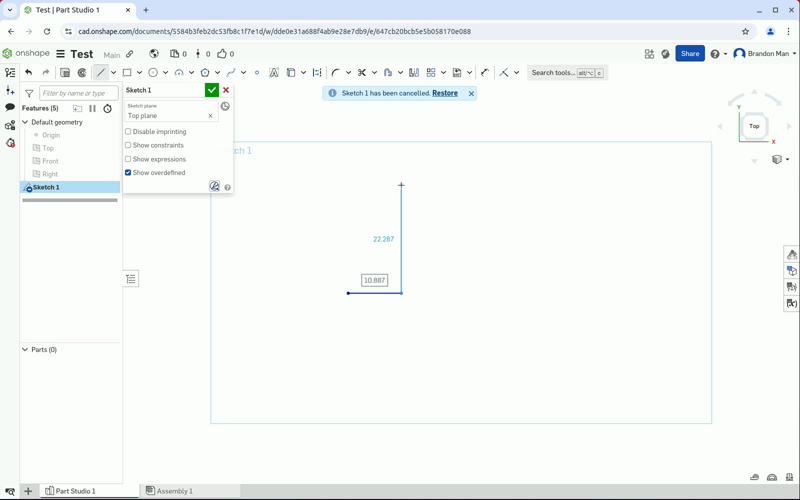
click(401, 184)
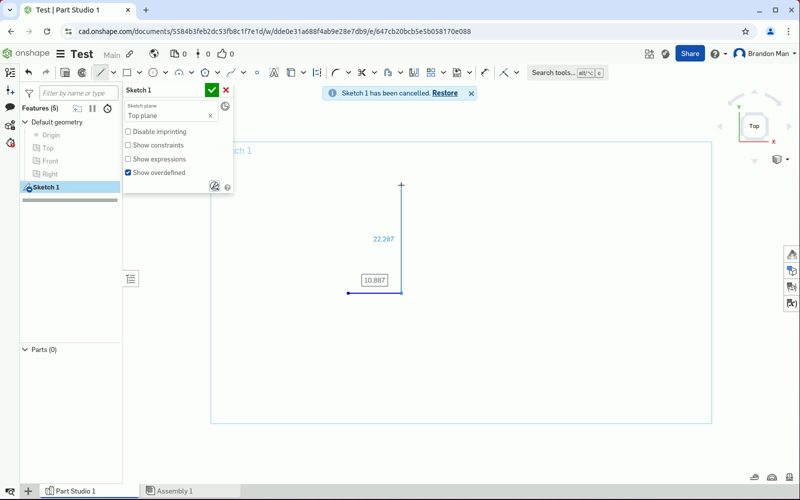
key_up(shift)
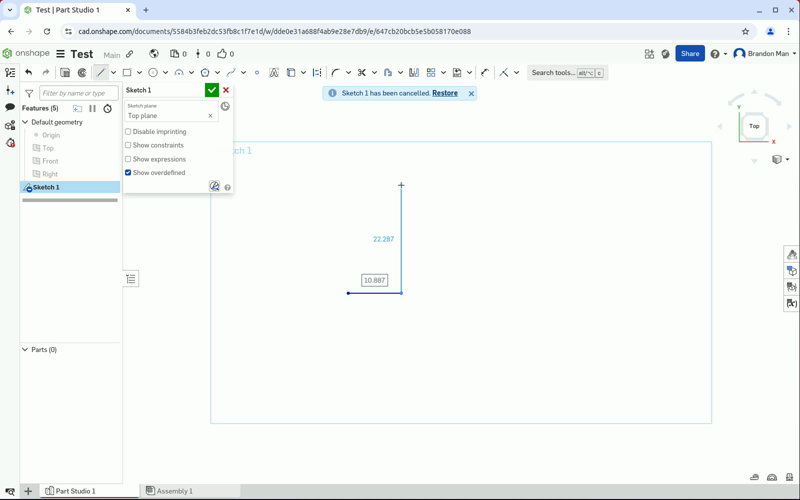
key_down(shift)
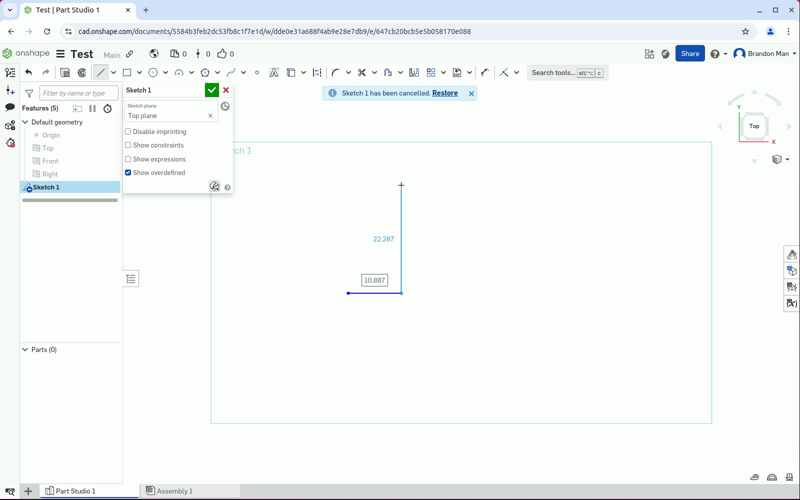
mouse_move(431, 184)
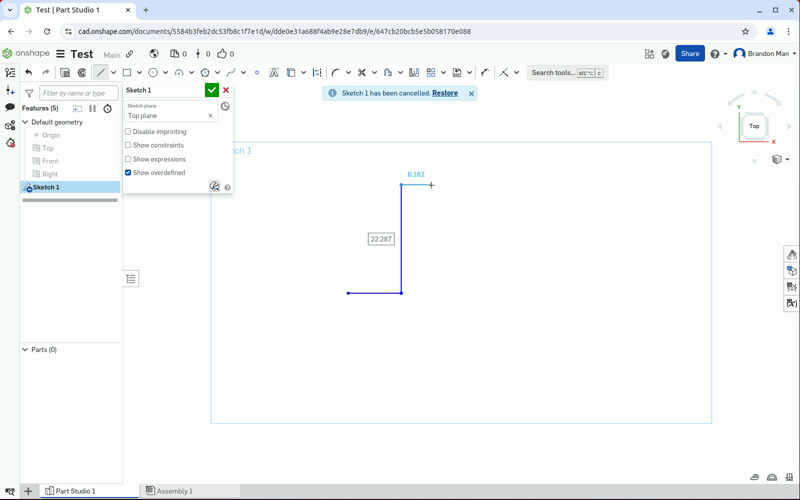
mouse_move(348, 184)
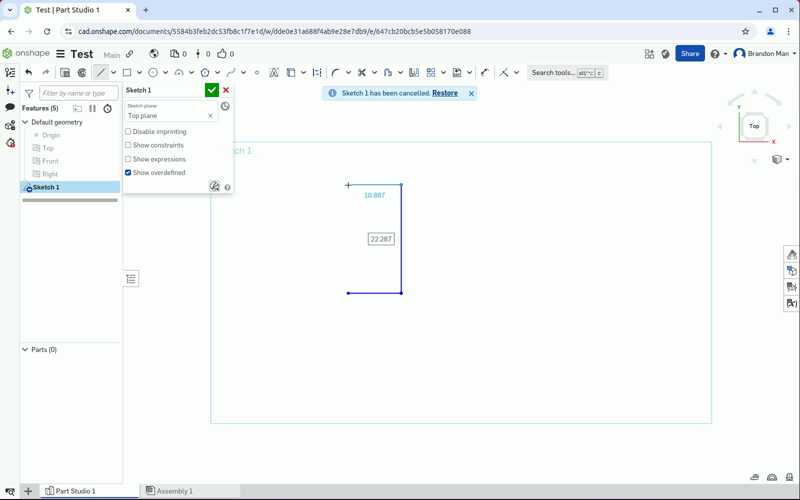
click(348, 184)
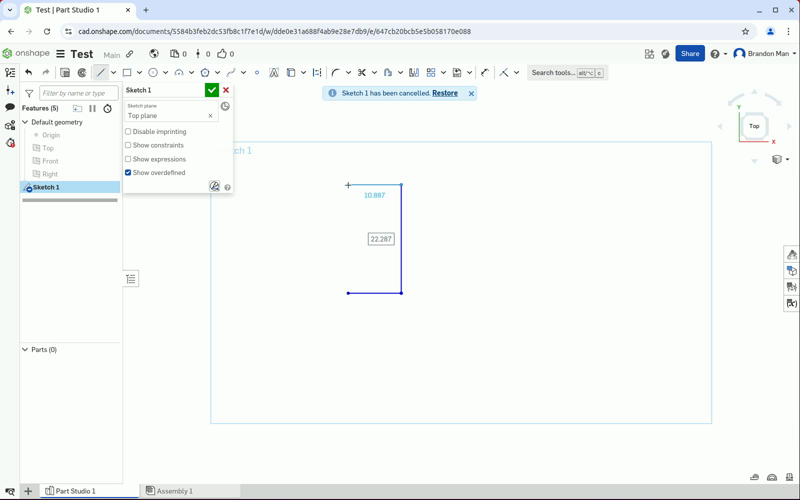
key_up(shift)
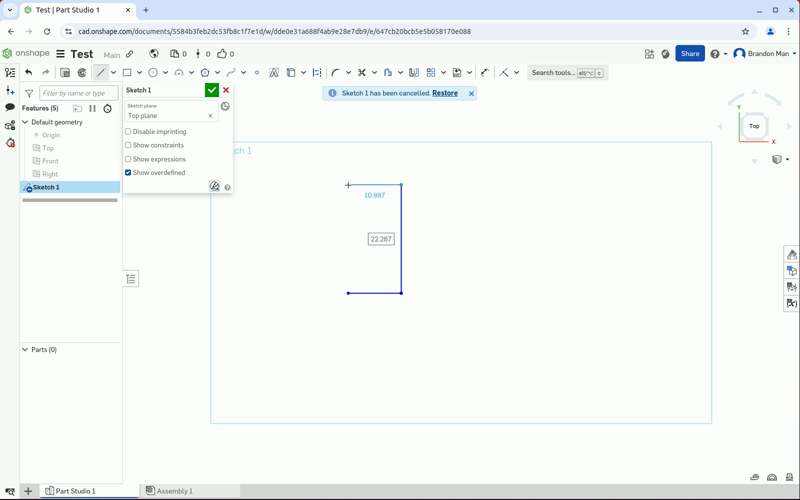
key_down(shift)
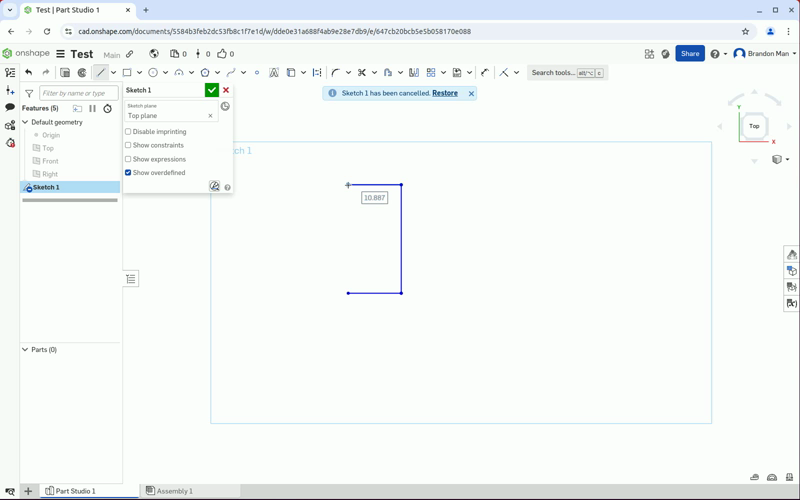
mouse_move(348, 293)
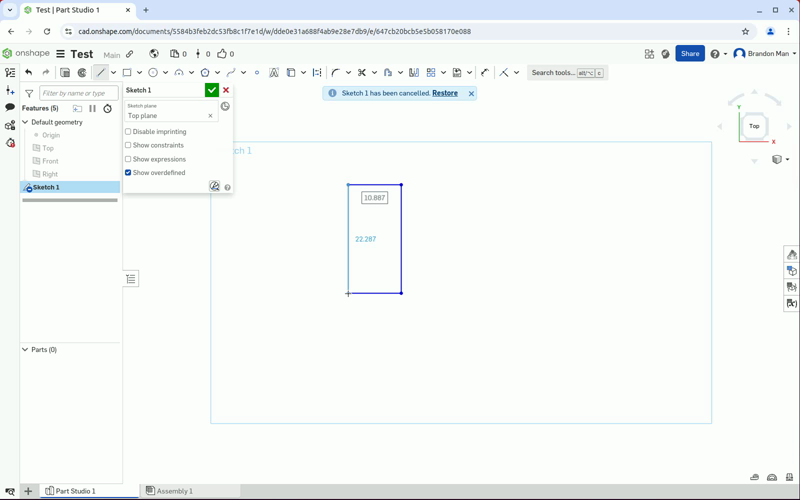
key_up(shift)
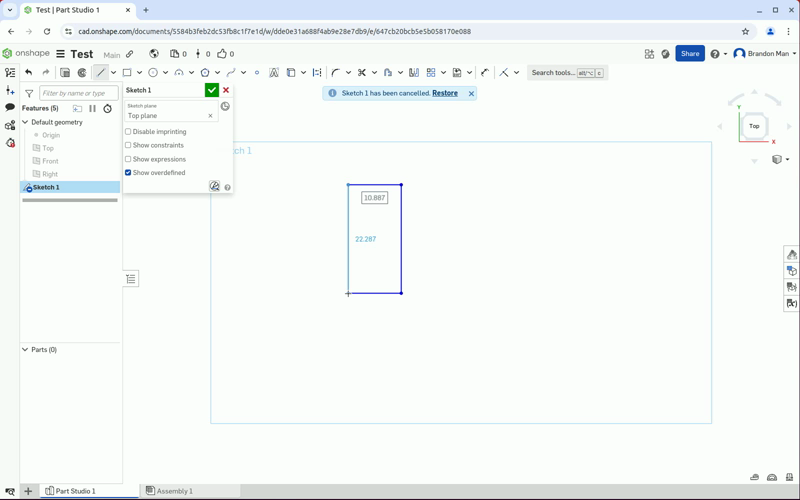
click(348, 293)
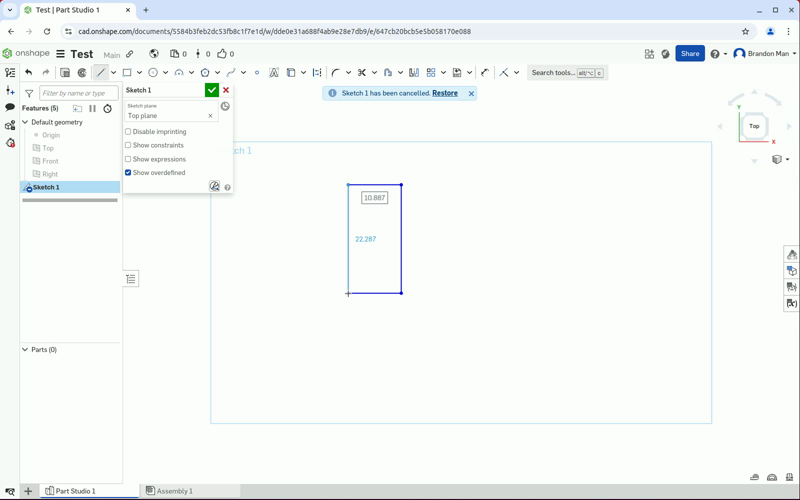
key(esc)
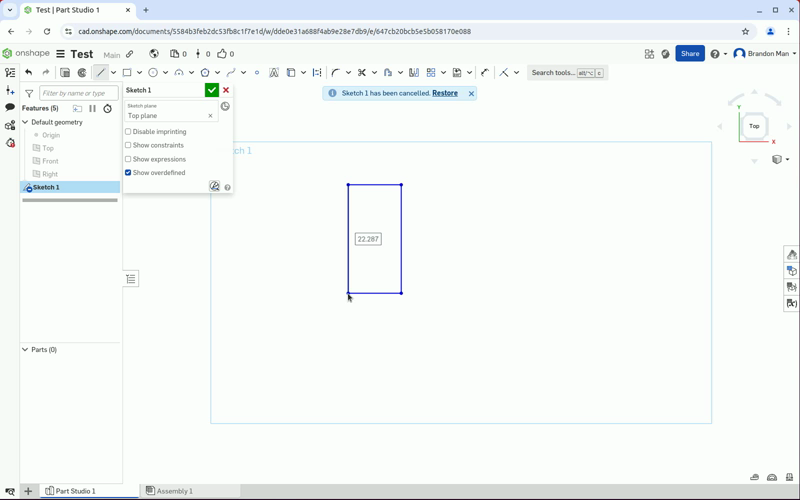
mouse_move(380, 268)
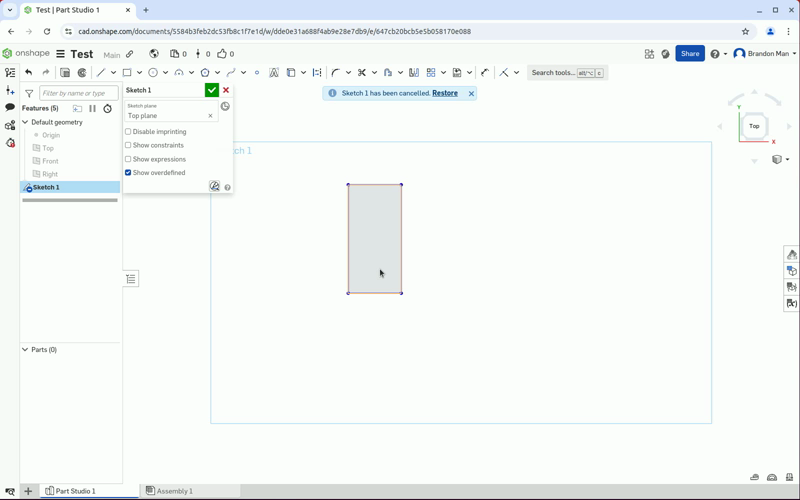
click(380, 268)
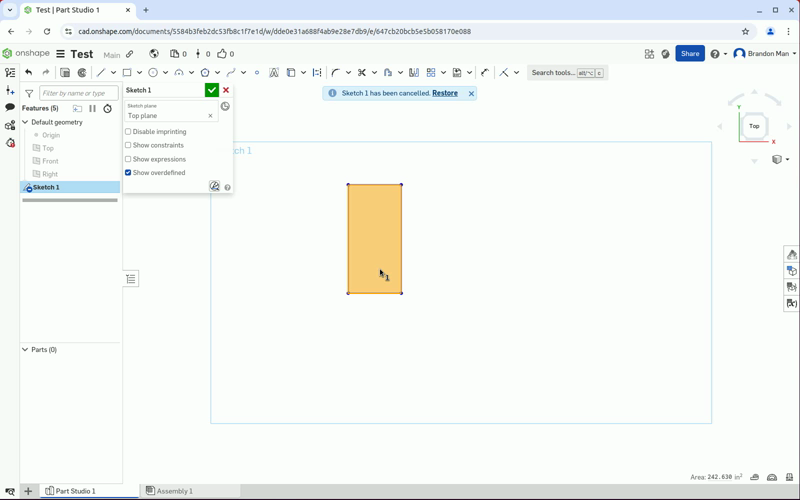
mouse_move(73, 352)
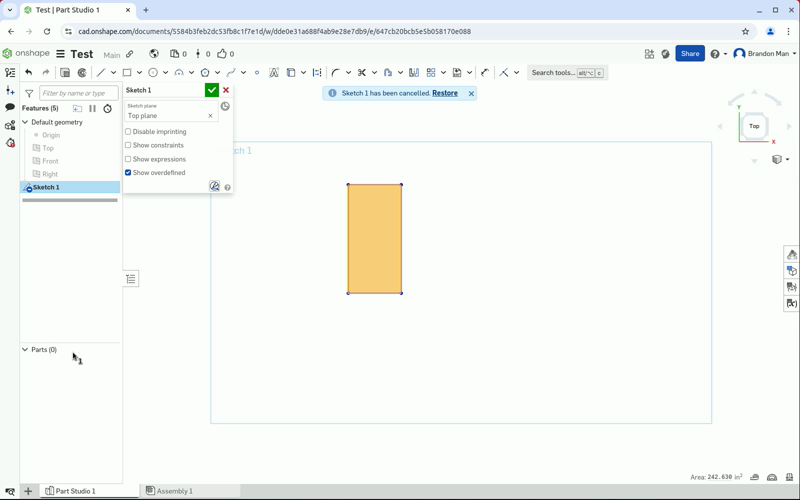
key(shift+y)
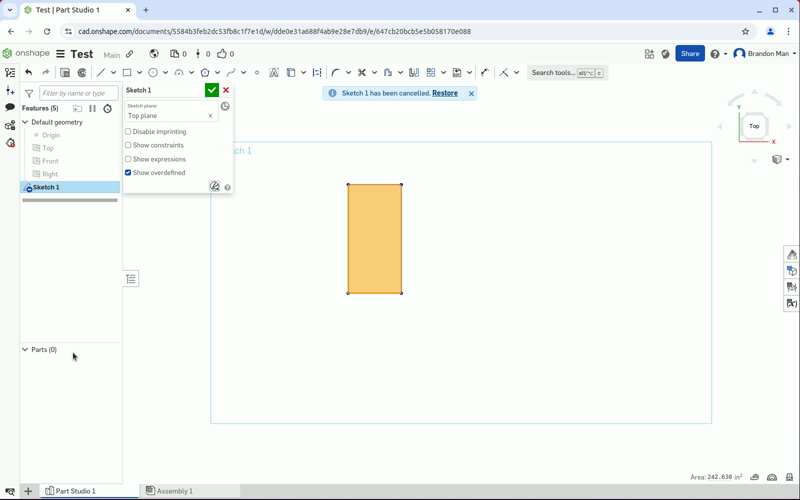
key(shift+e)
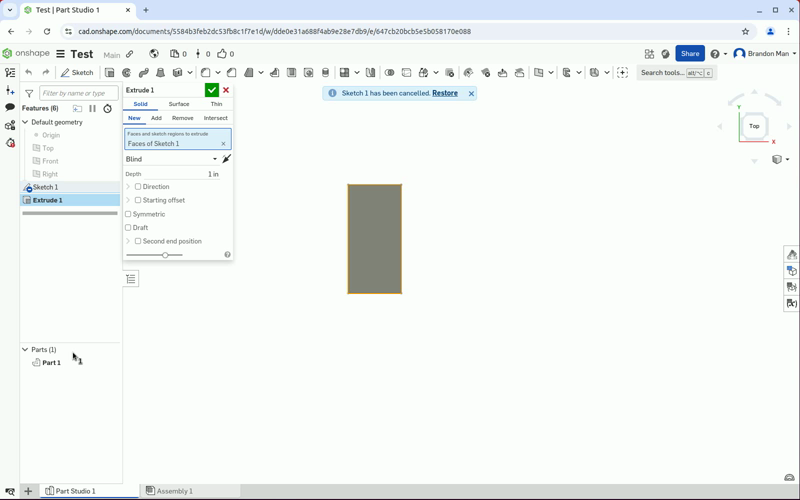
mouse_move(143, 106)
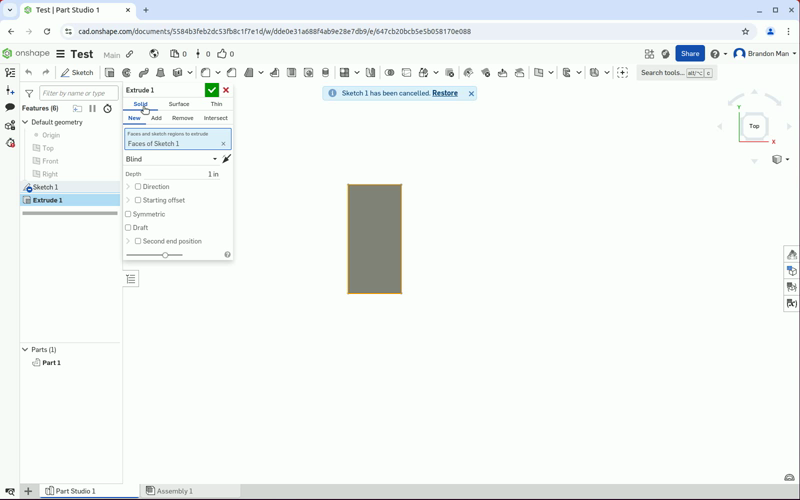
click(143, 106)
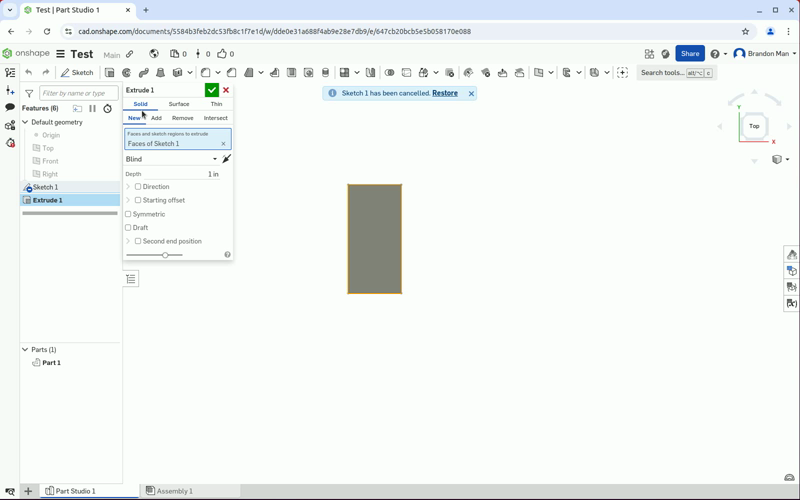
mouse_move(137, 120)
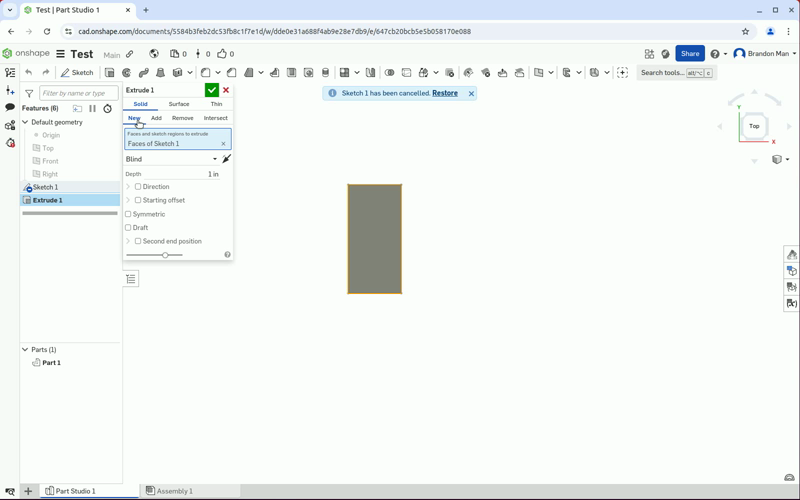
click(137, 120)
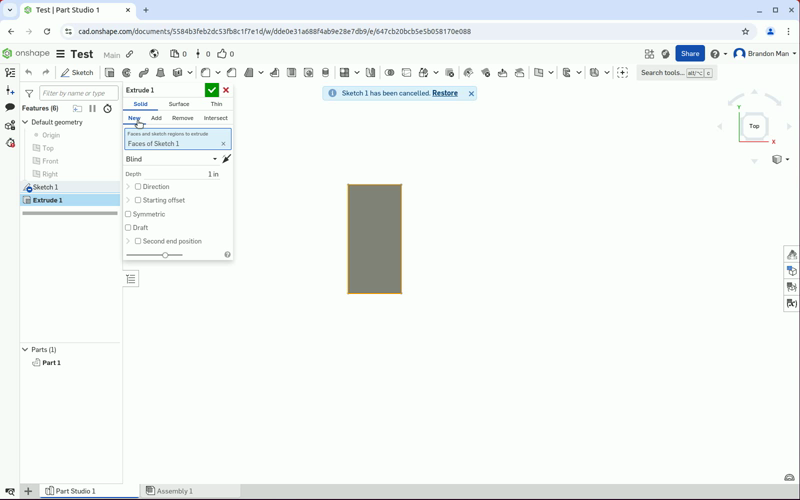
key(tab, 4)
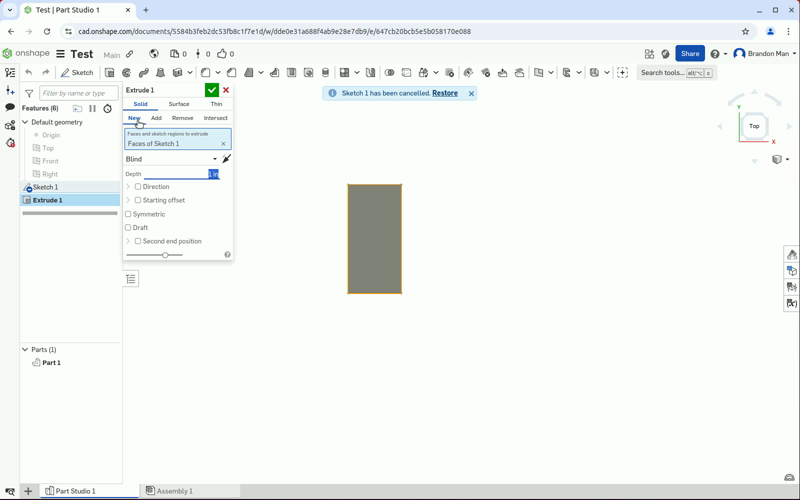
text(6.258)
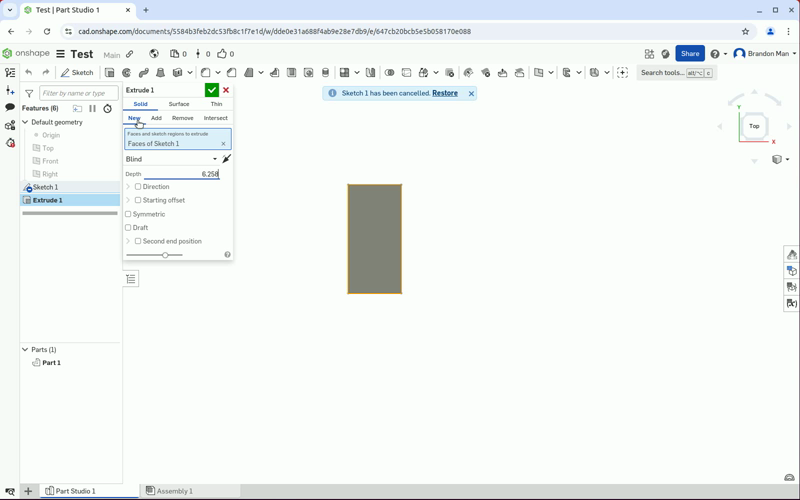
key(enter)
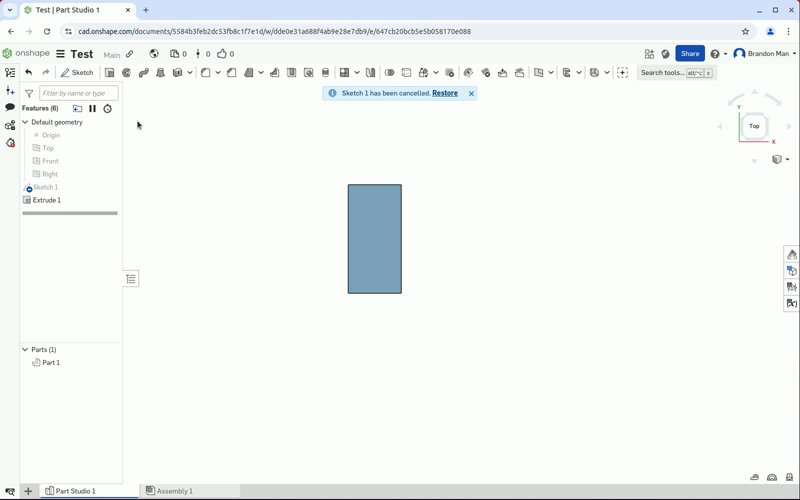
key(shift+h)
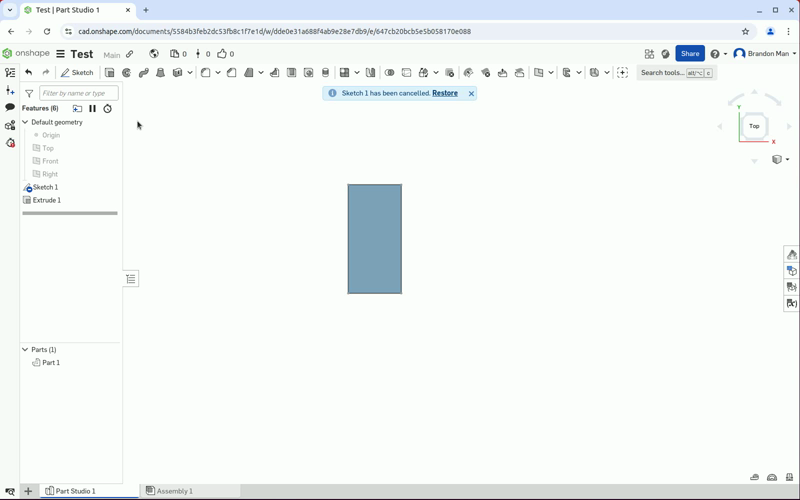
key(shift+h)
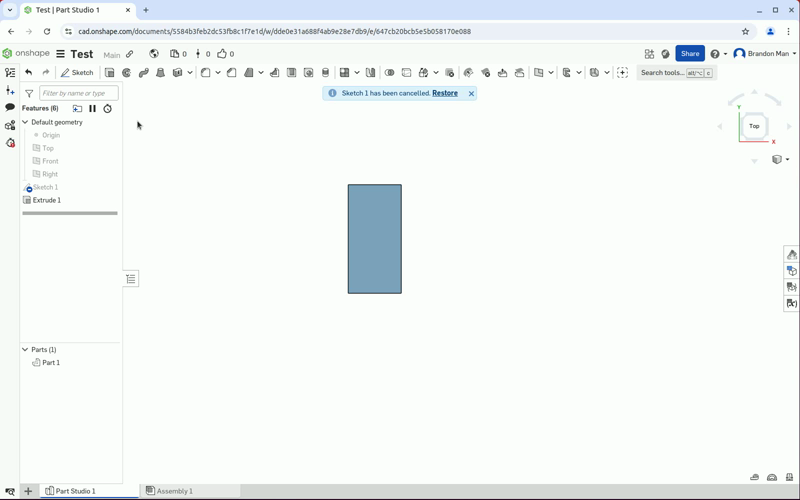
mouse_move(73, 189)
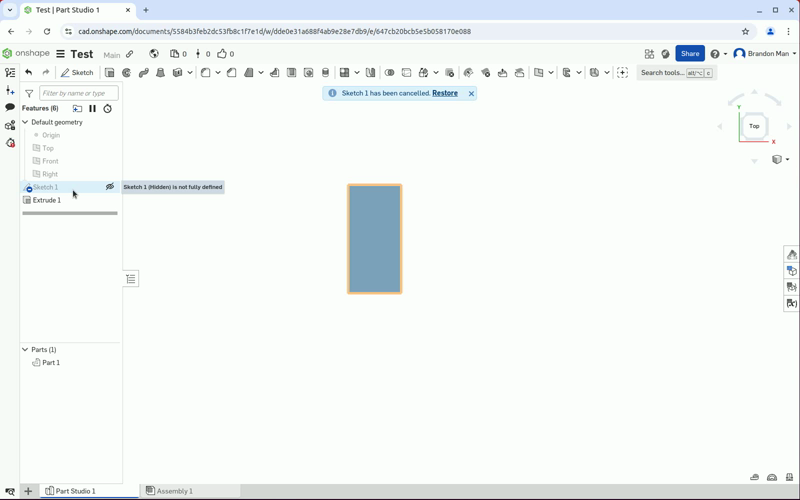
click(73, 189)
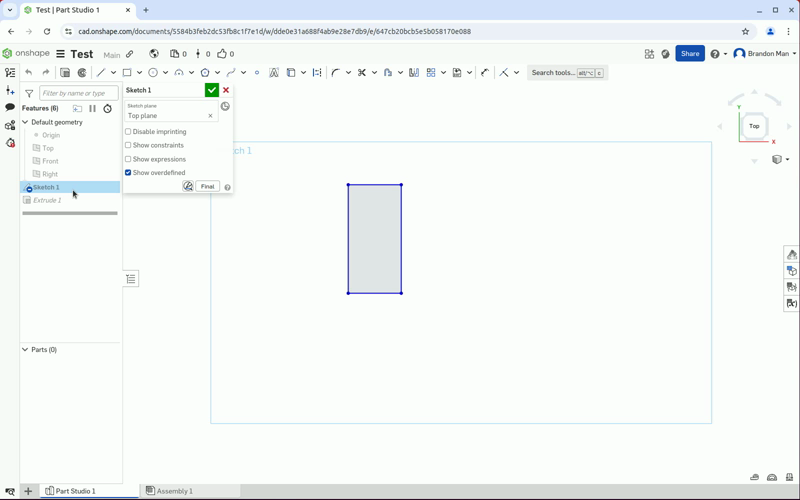
mouse_move(229, 92)
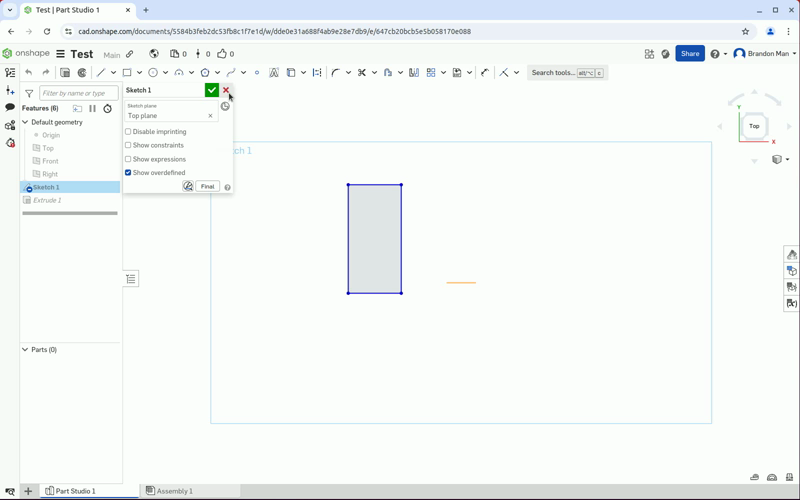
click(229, 92)
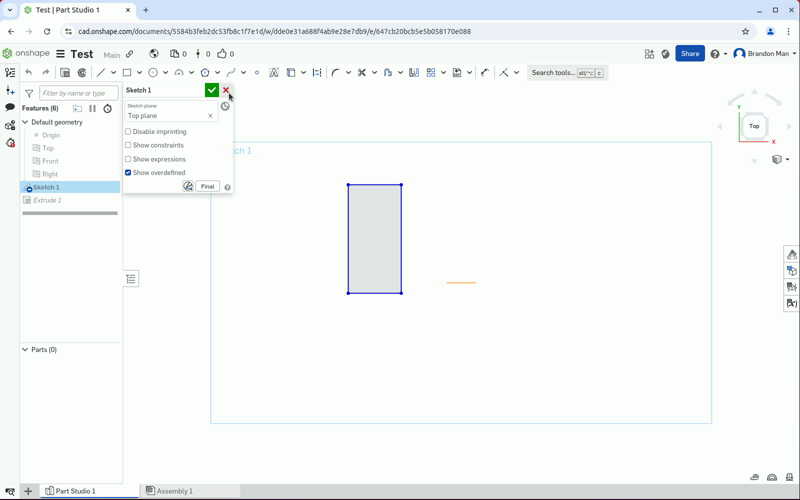
key(shift+s)
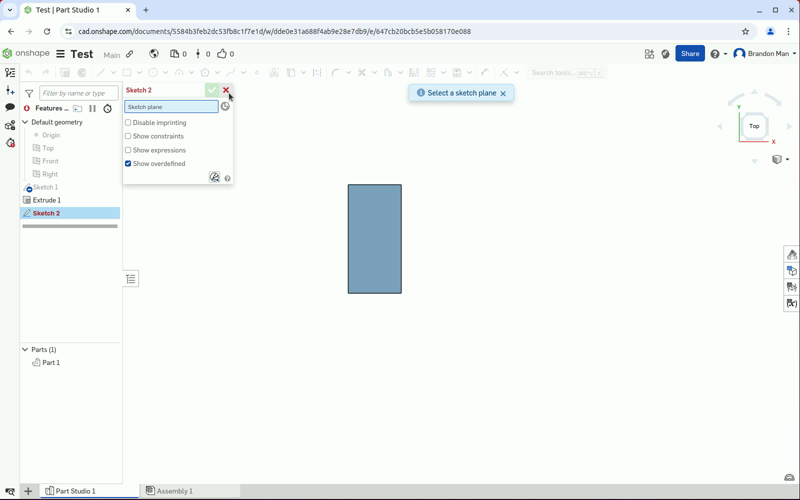
mouse_move(73, 150)
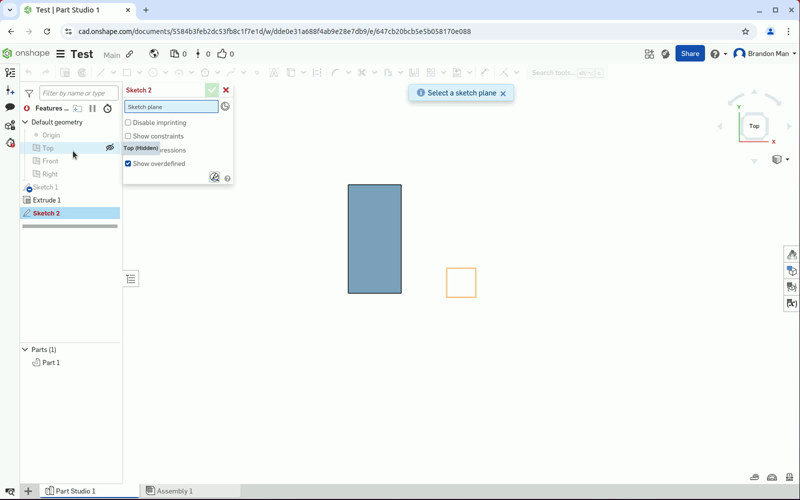
click(73, 150)
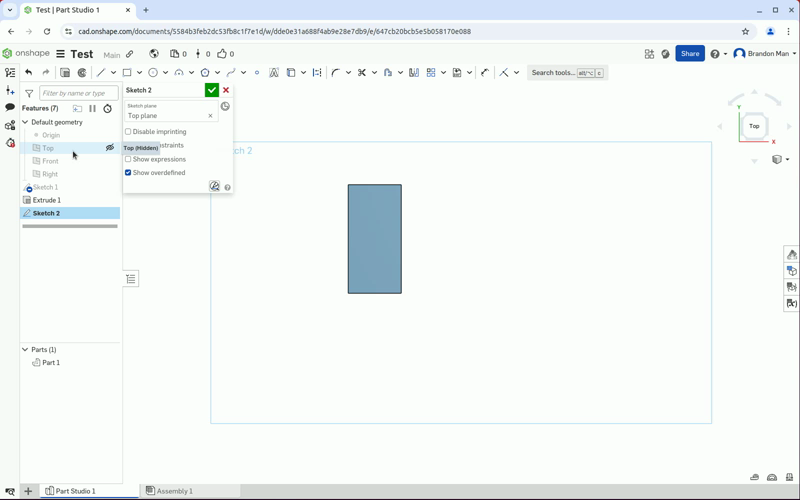
mouse_move(73, 352)
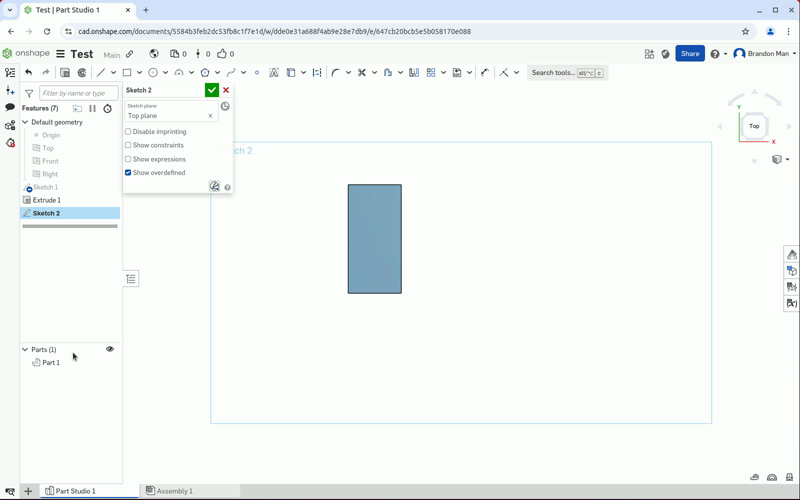
key(y)
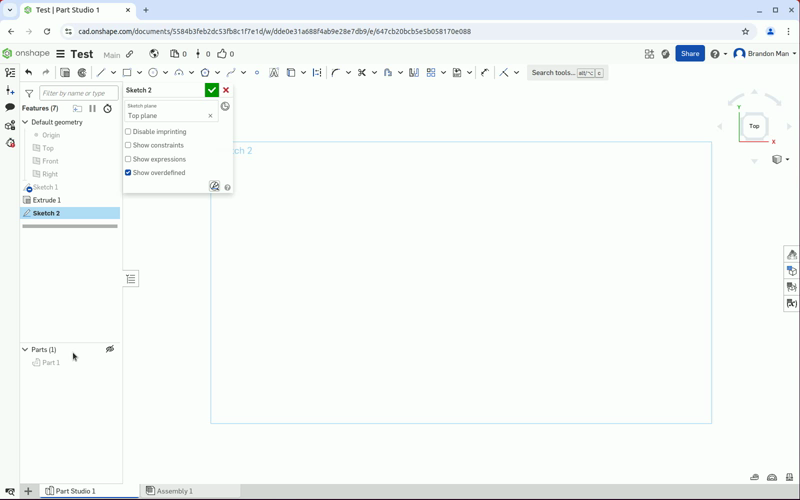
key(l)
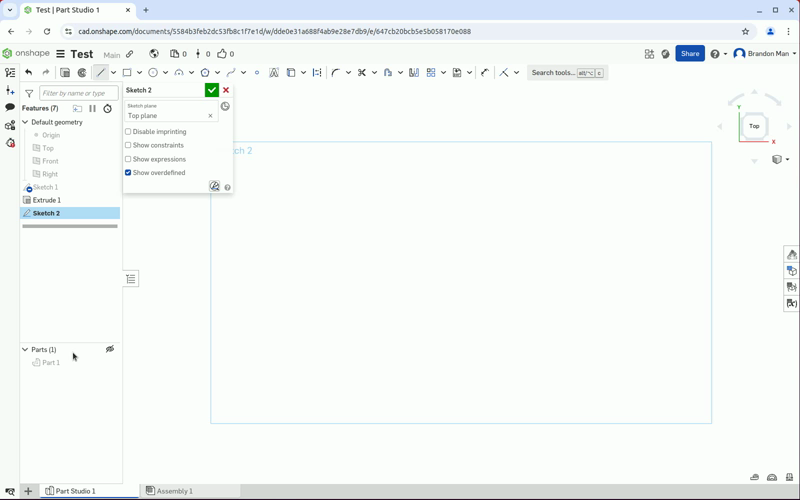
key_down(shift)
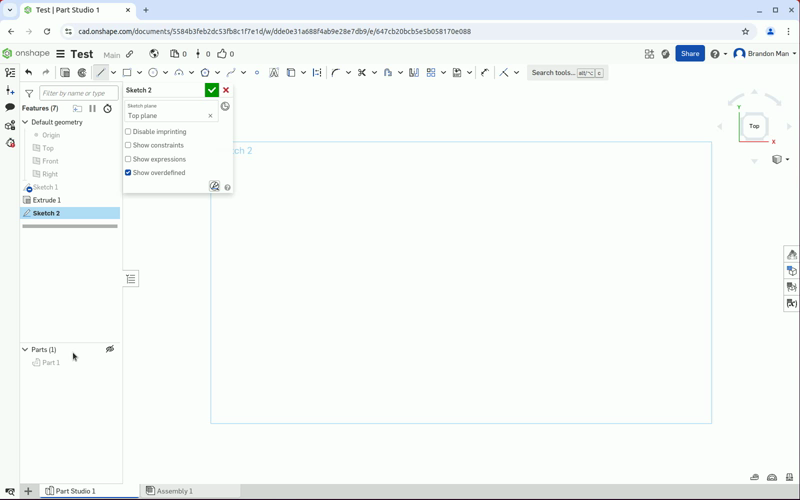
mouse_move(417, 356)
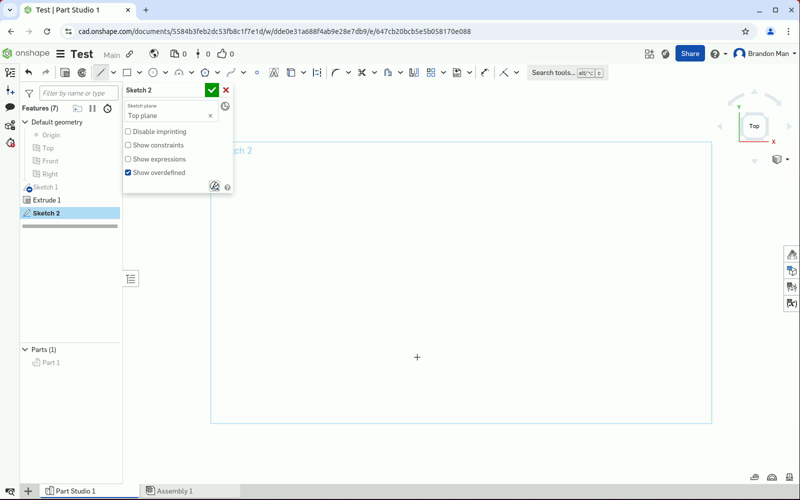
click(417, 356)
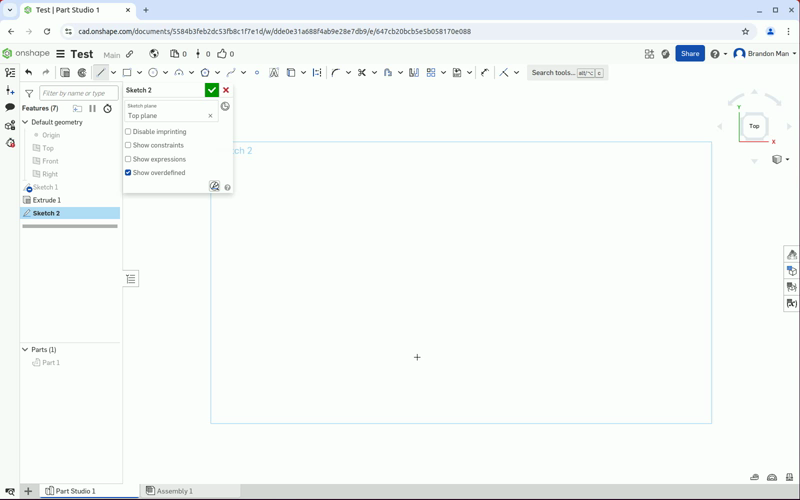
key_up(shift)
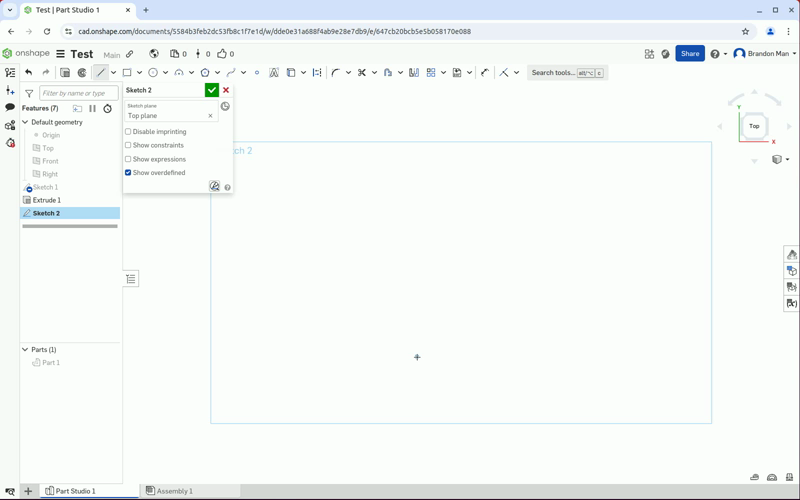
key_down(shift)
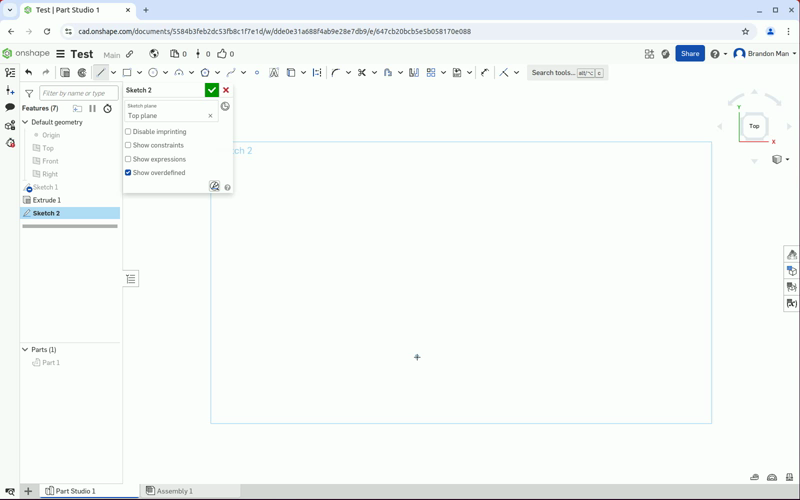
mouse_move(504, 356)
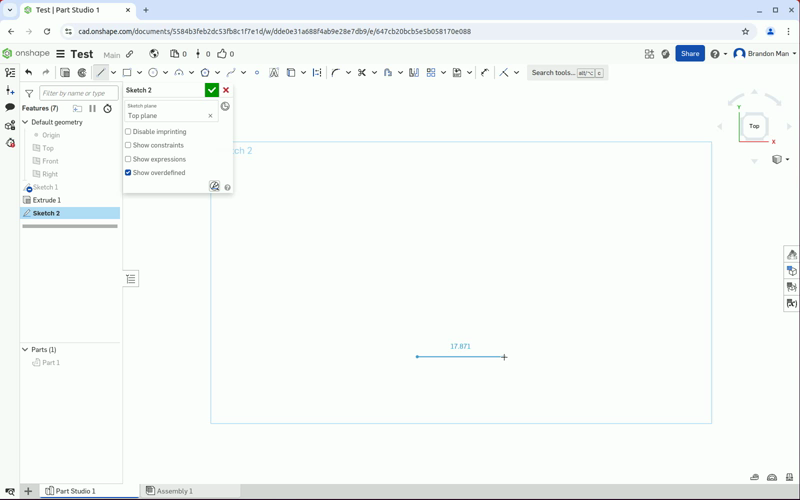
click(504, 356)
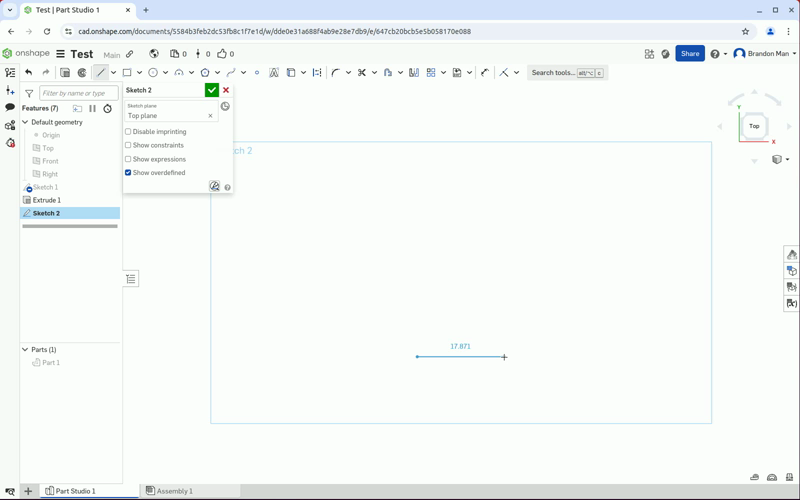
key_up(shift)
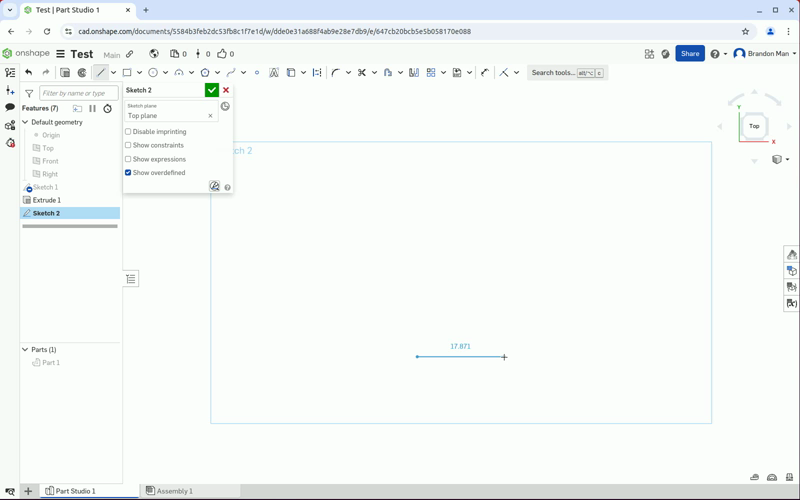
key_down(shift)
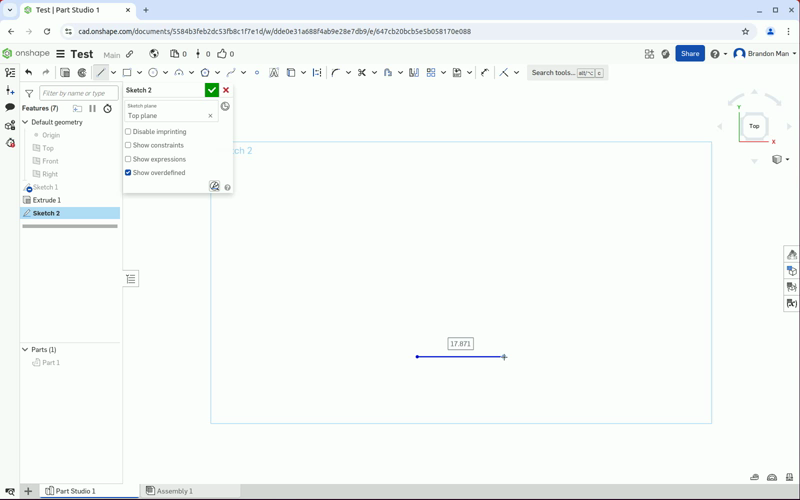
mouse_move(504, 209)
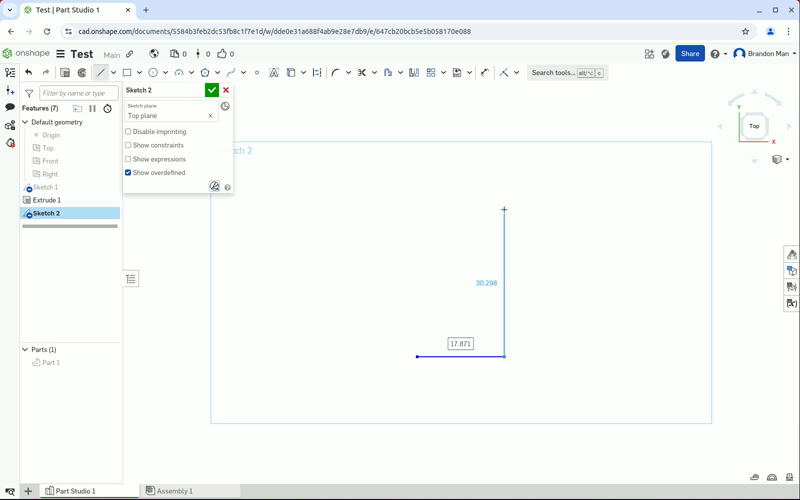
click(504, 209)
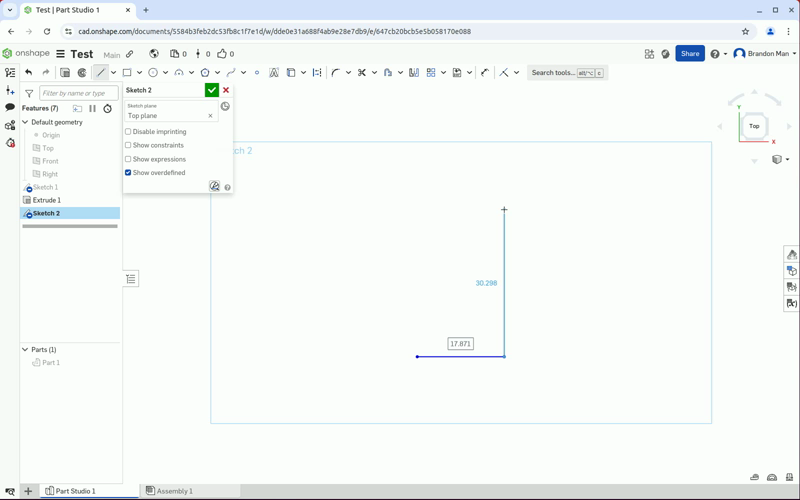
key_up(shift)
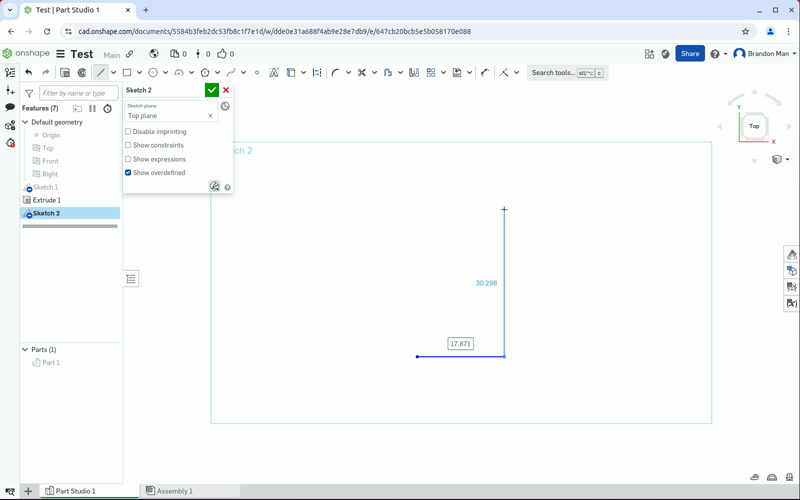
key_down(shift)
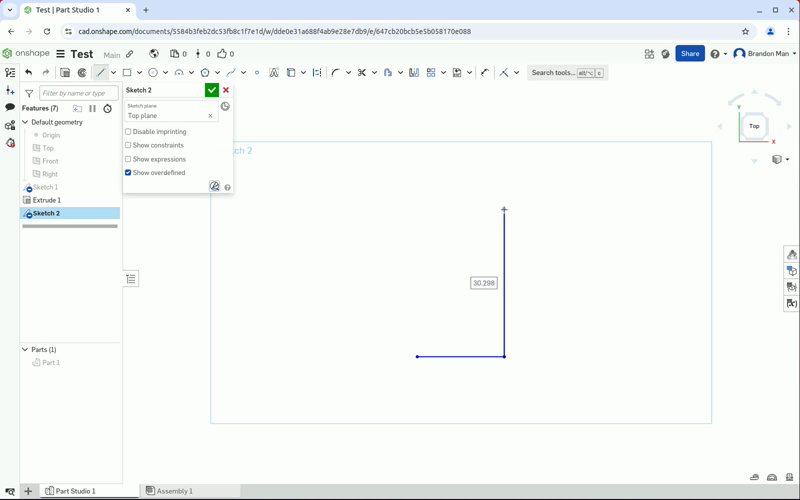
mouse_move(417, 209)
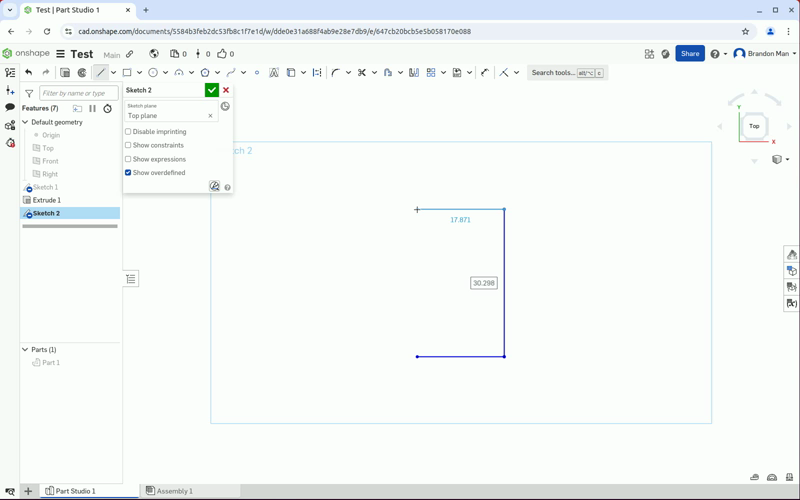
click(417, 209)
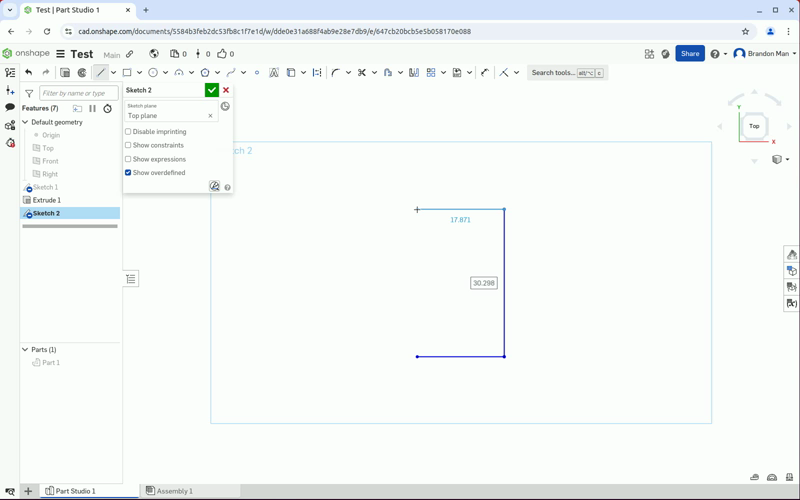
key_up(shift)
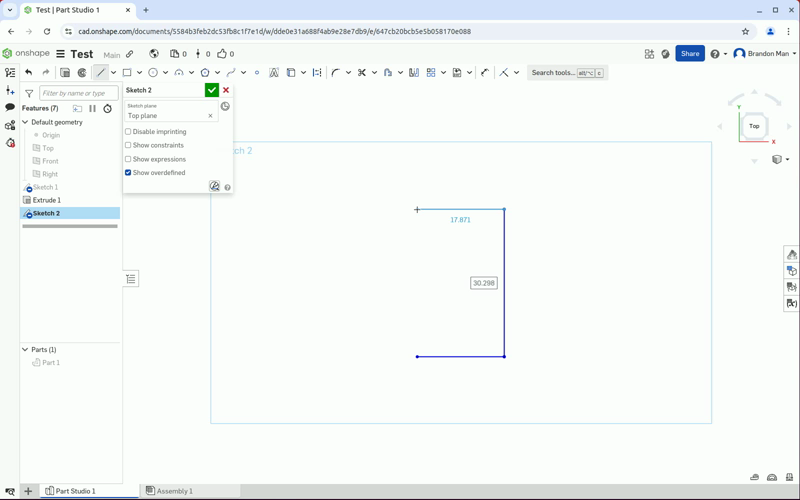
key_down(shift)
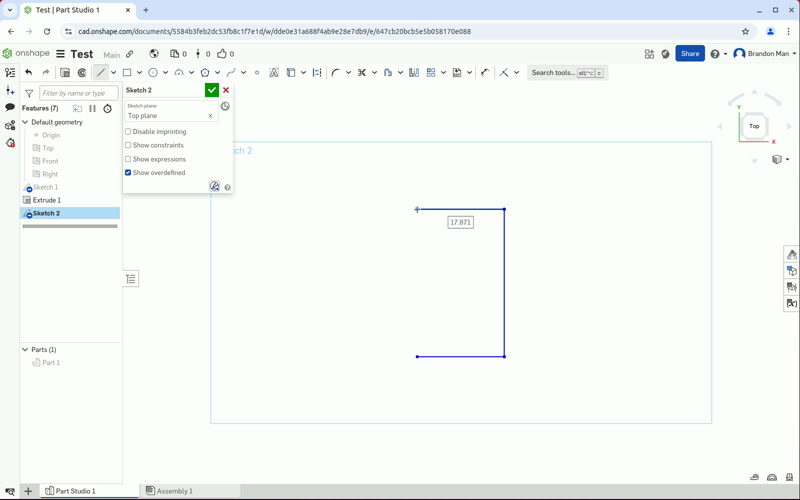
mouse_move(417, 356)
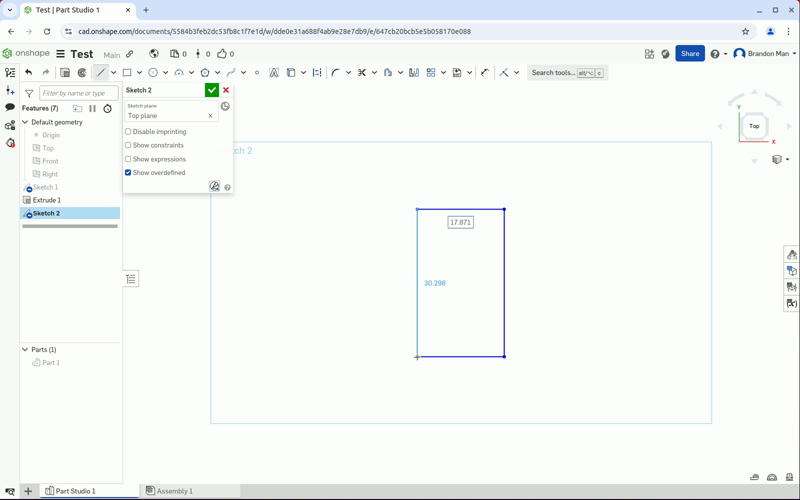
key_up(shift)
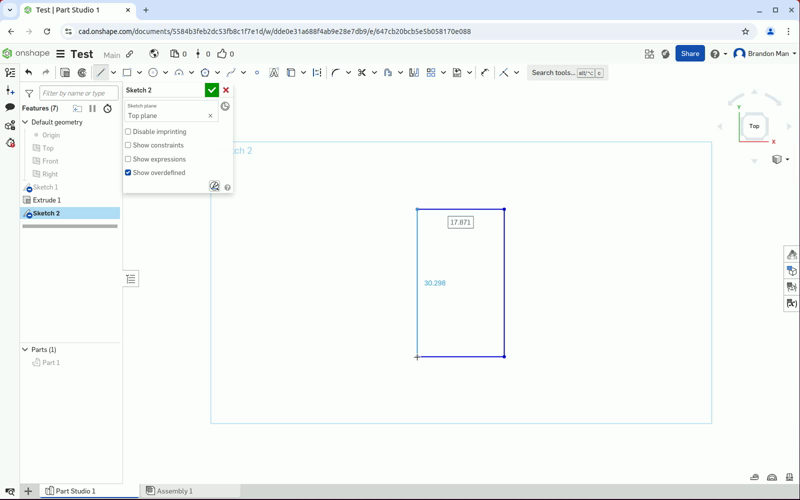
click(417, 356)
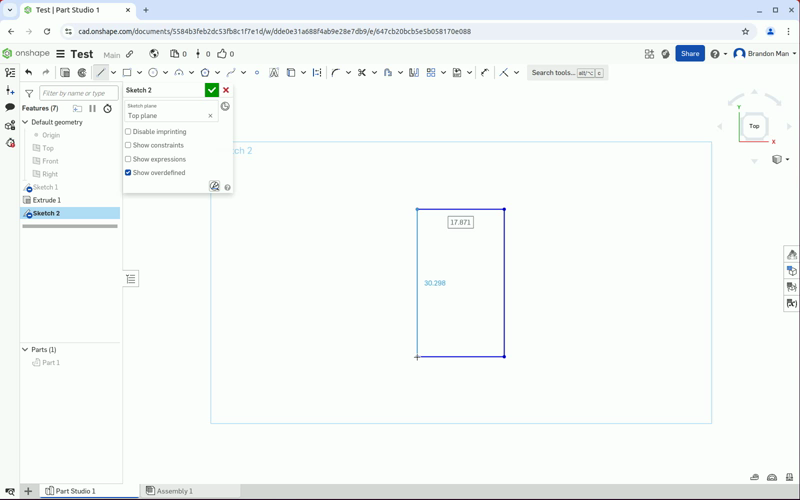
key(esc)
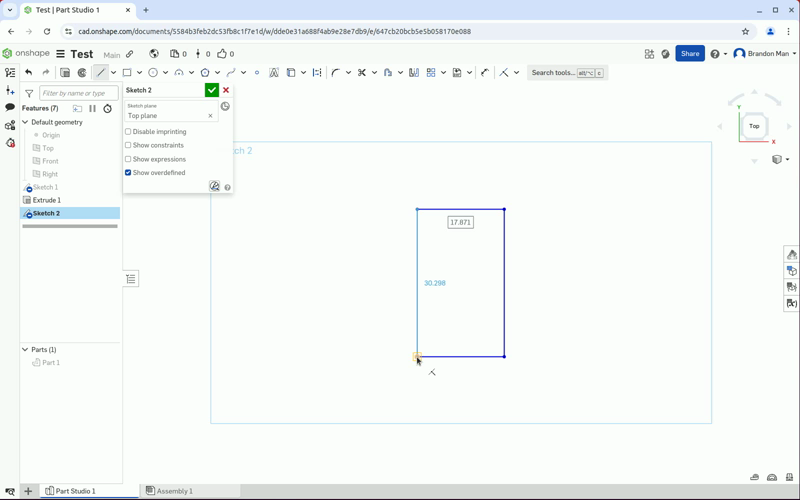
mouse_move(442, 297)
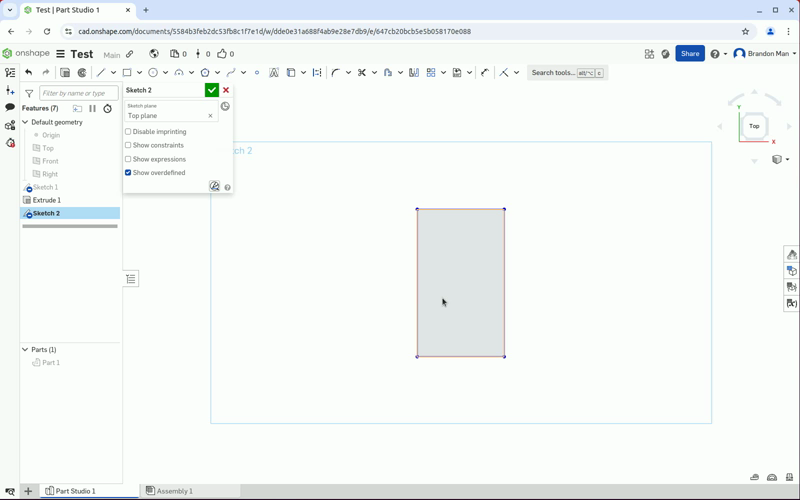
click(442, 297)
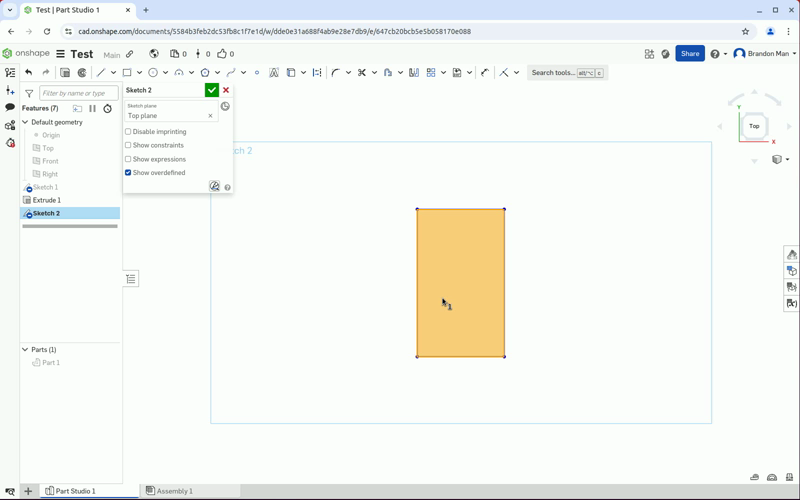
mouse_move(73, 352)
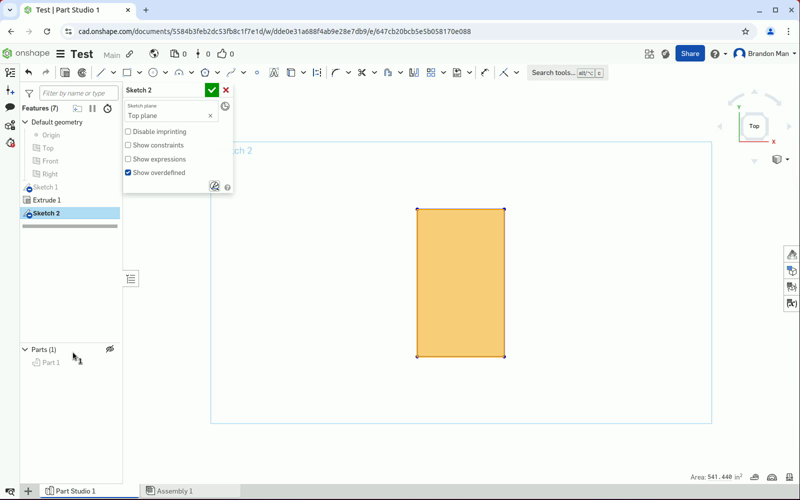
key(shift+y)
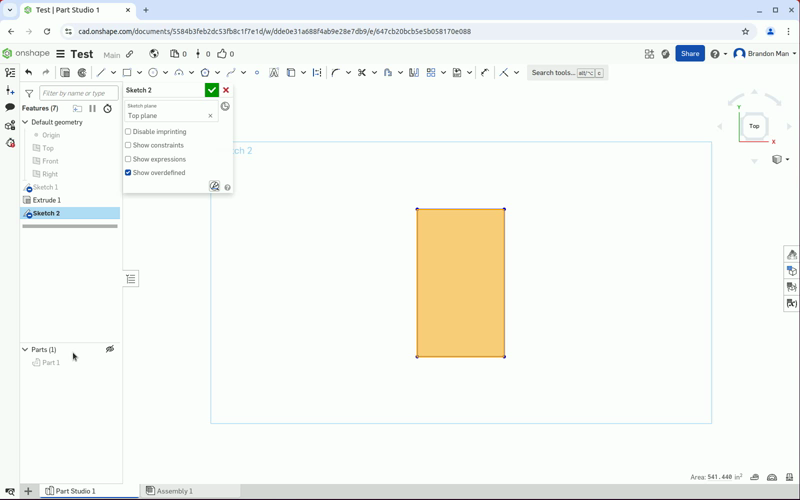
key(shift+e)
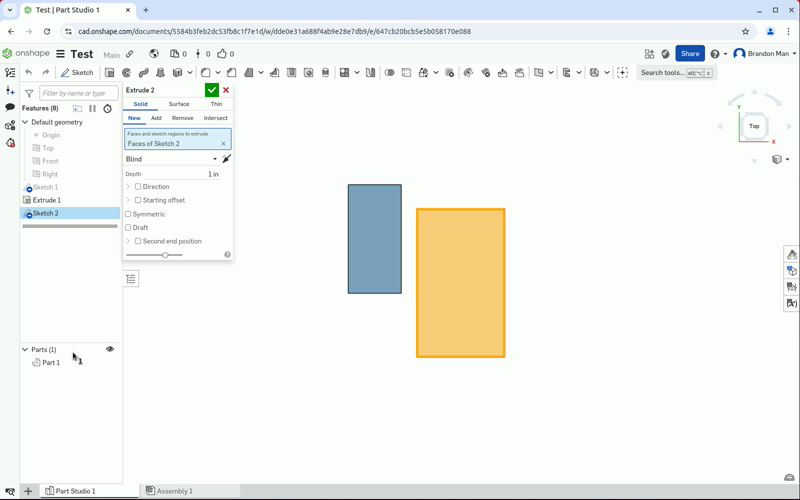
mouse_move(143, 106)
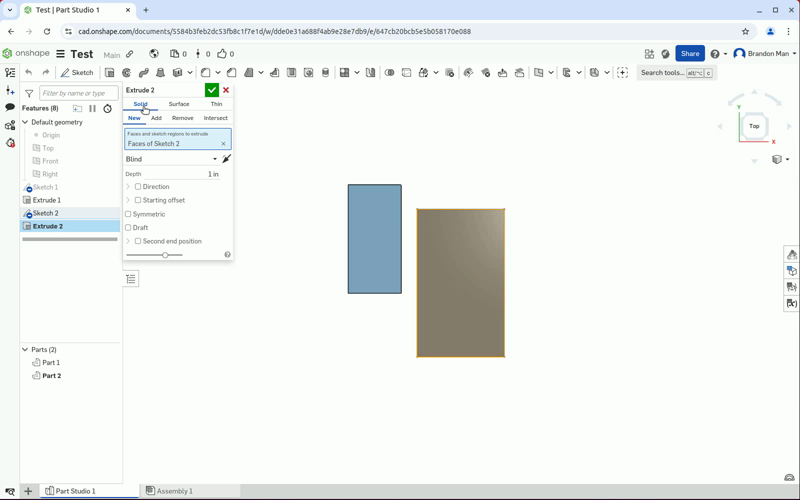
click(143, 106)
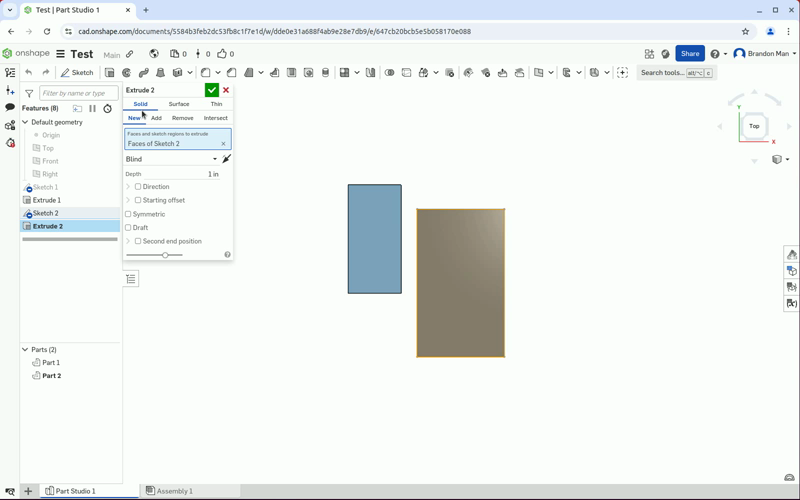
mouse_move(137, 120)
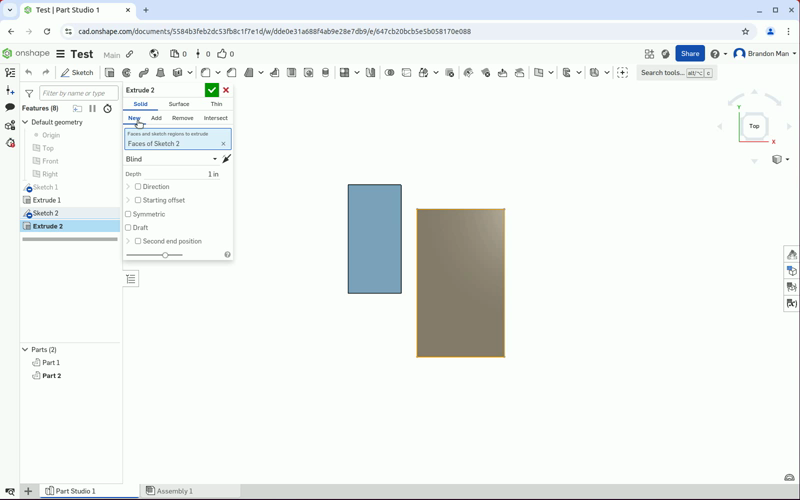
click(137, 120)
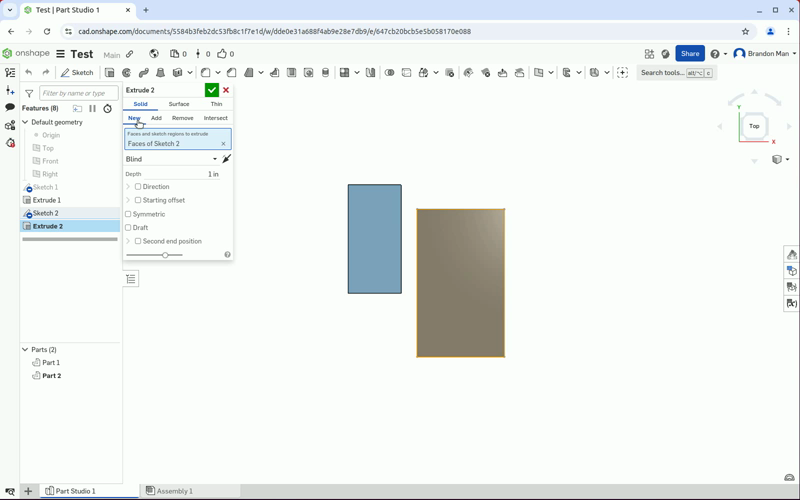
key(tab, 4)
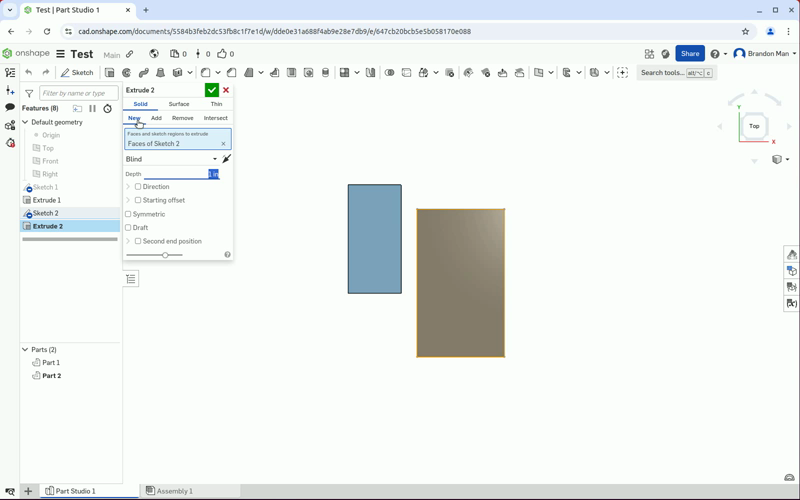
text(6.258)
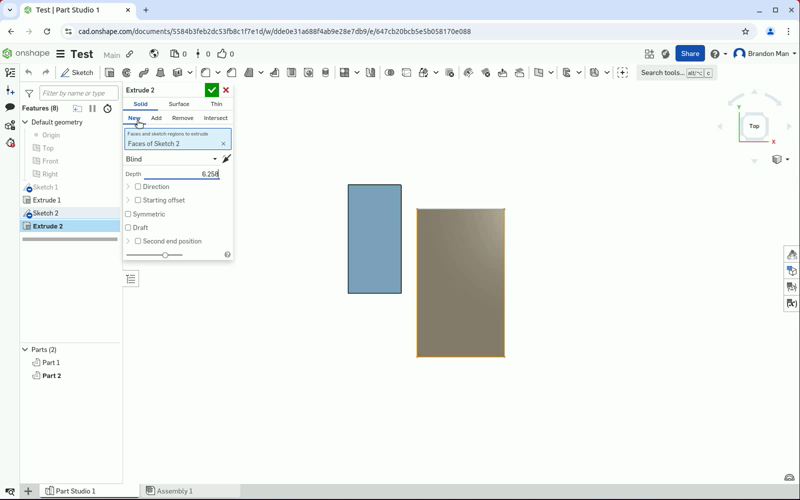
key(enter)
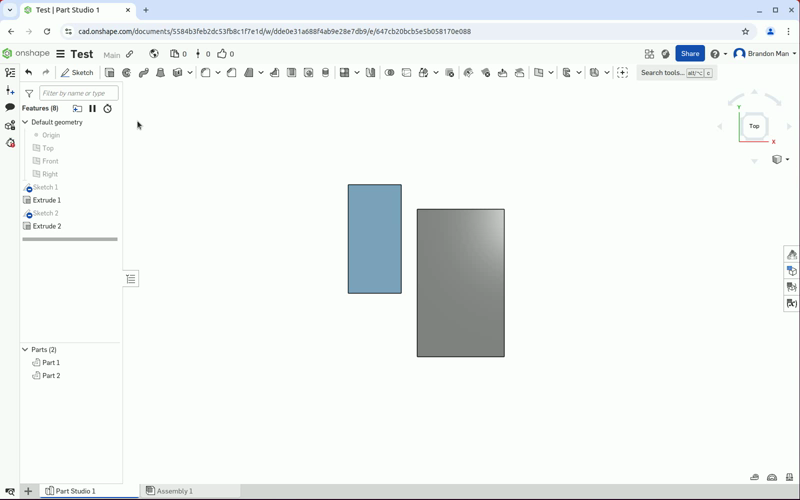
key(shift+h)
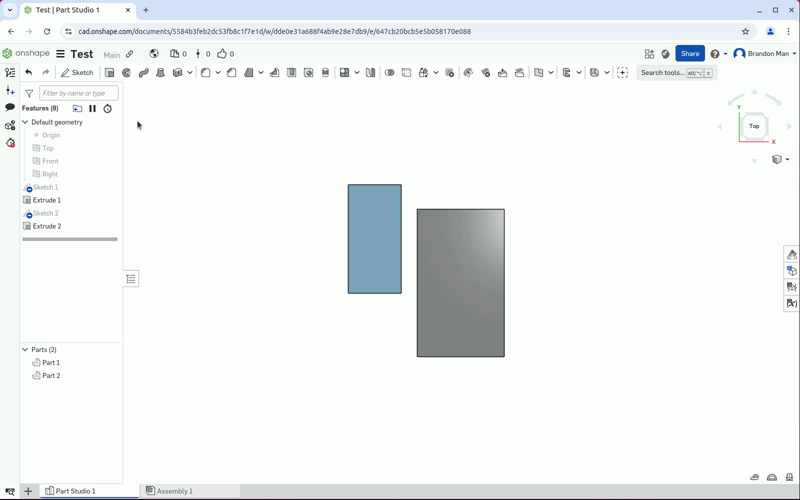
key(shift+h)
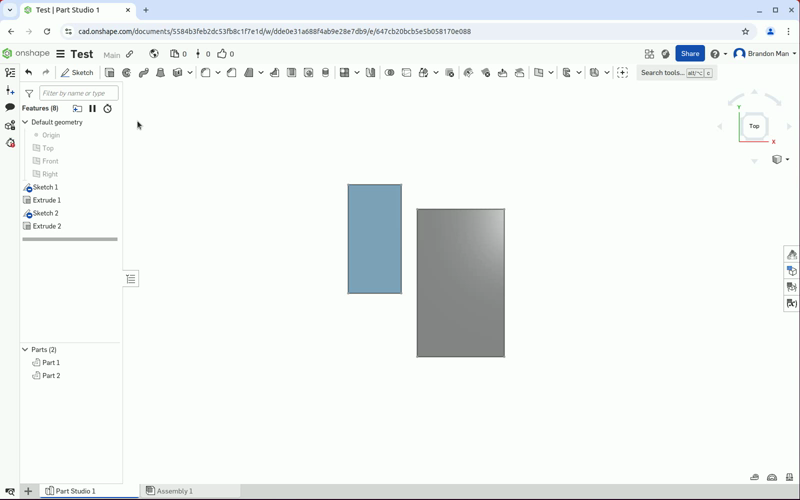
key(shift+7)
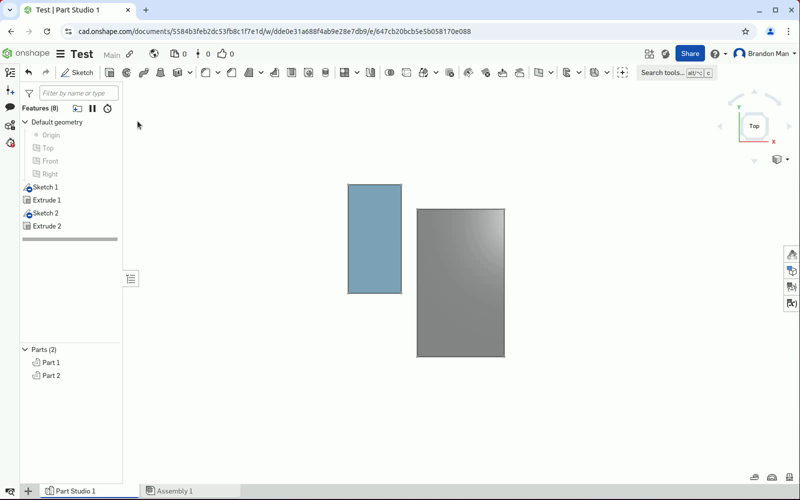
key(up, 3)
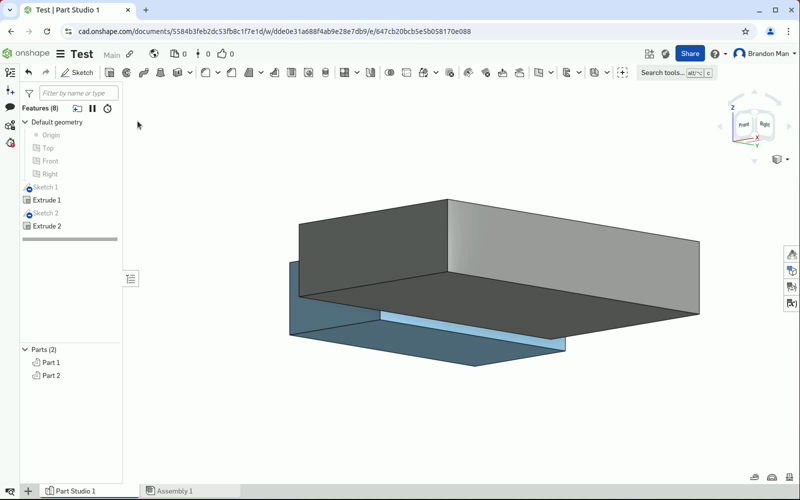
key(left, 3)
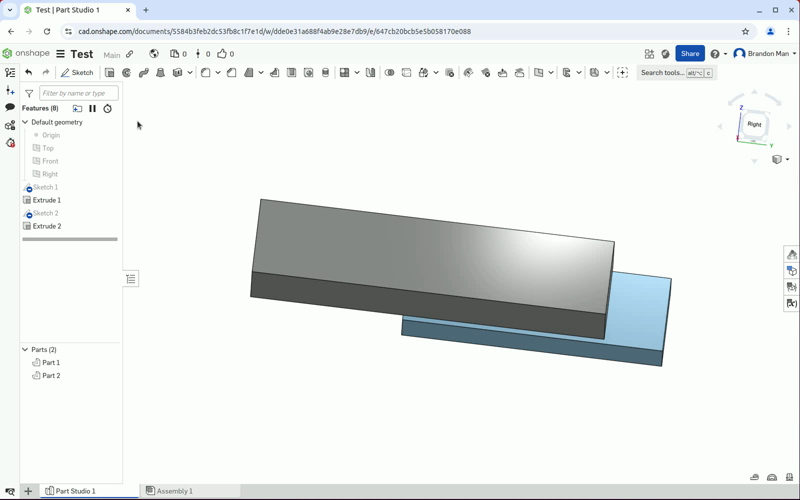
key(right, 3)
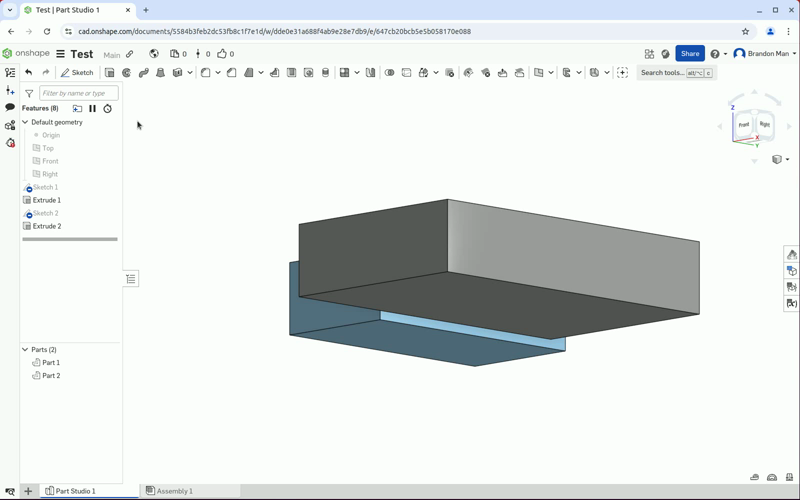
key(down, 3)
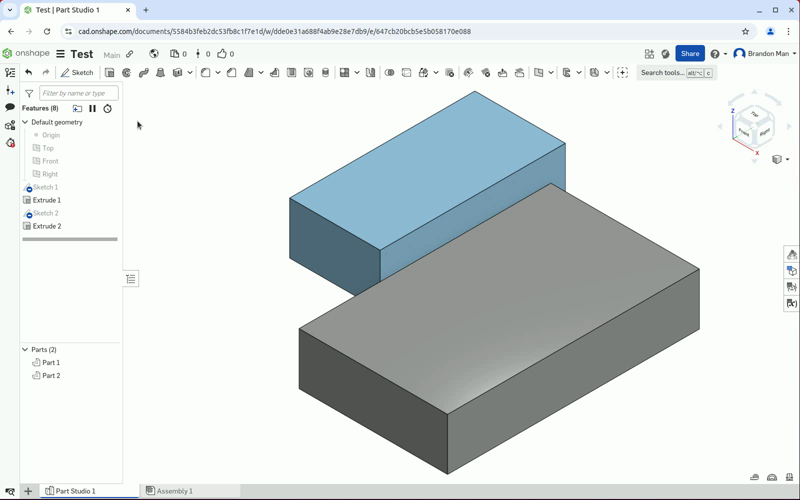
mouse_move(73, 189)
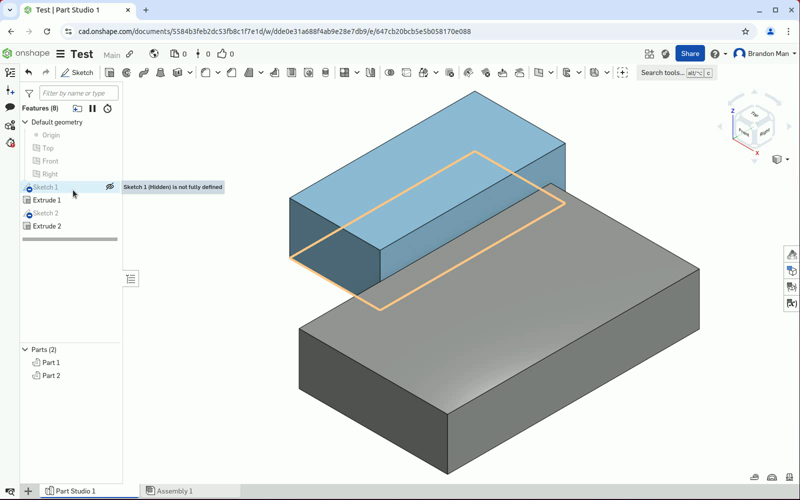
click(73, 189)